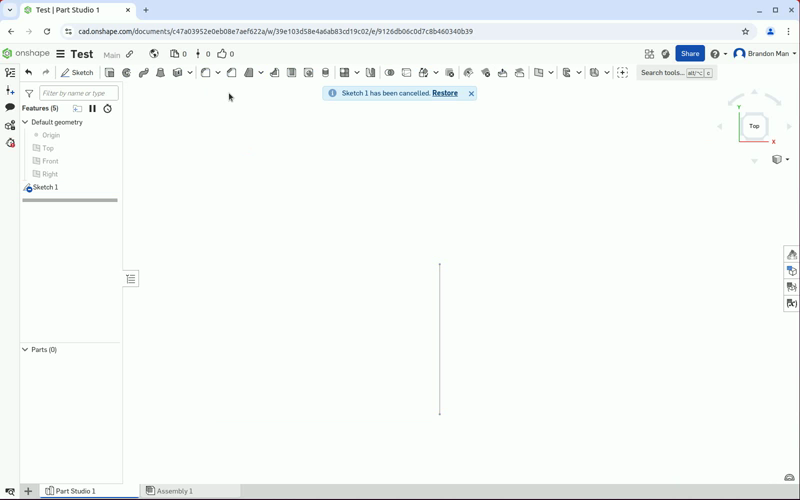
key(shift+h)
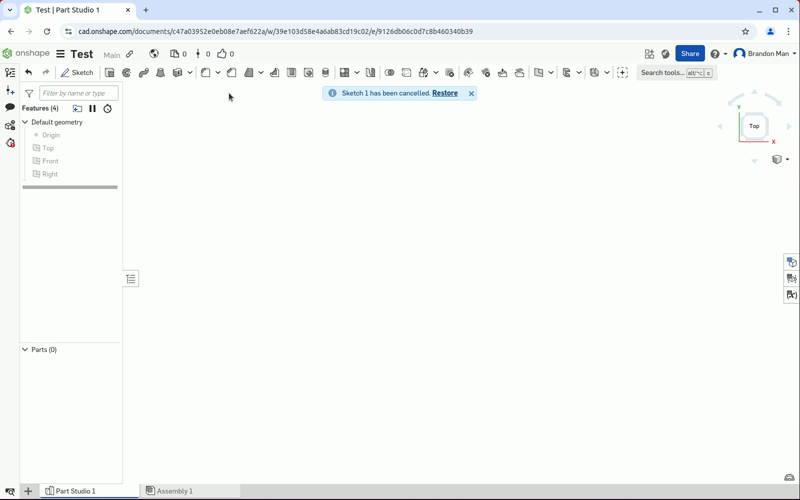
mouse_move(73, 352)
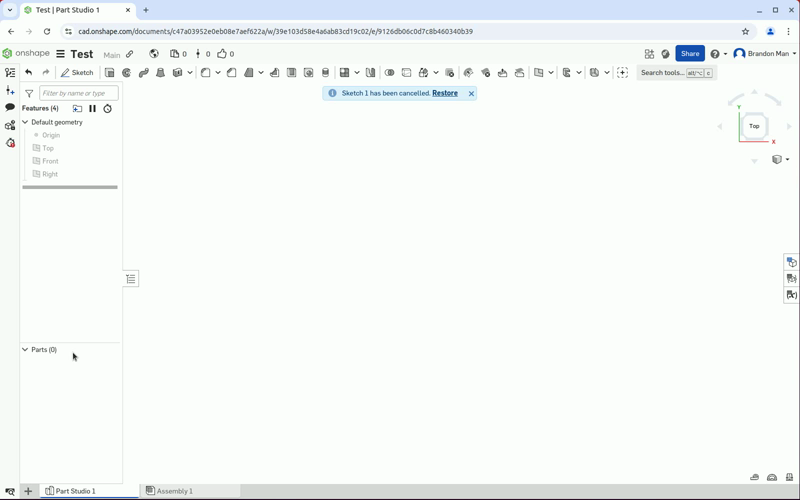
key(y)
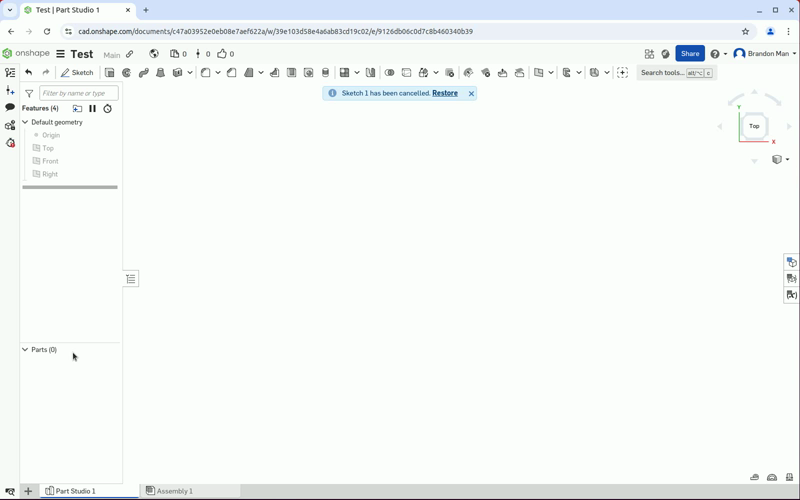
key(shift+p)
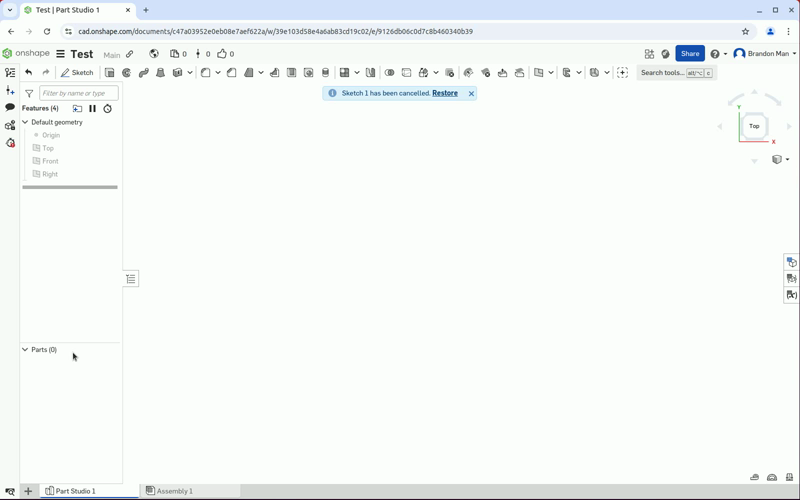
key(space)
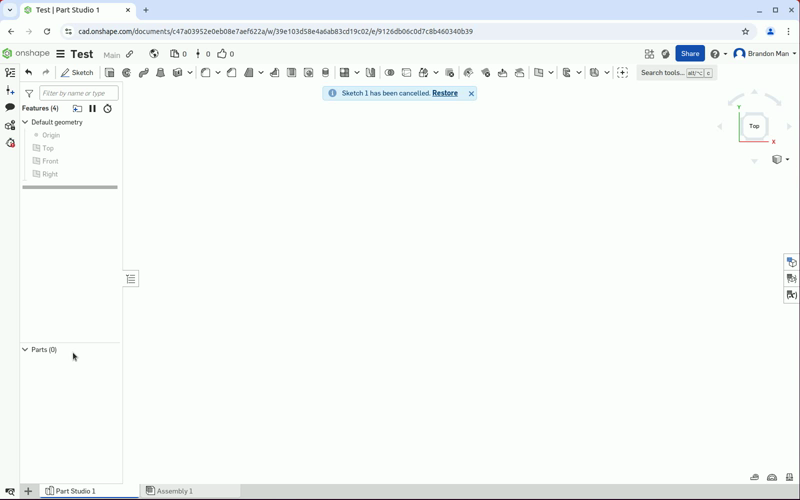
key_down(shift)
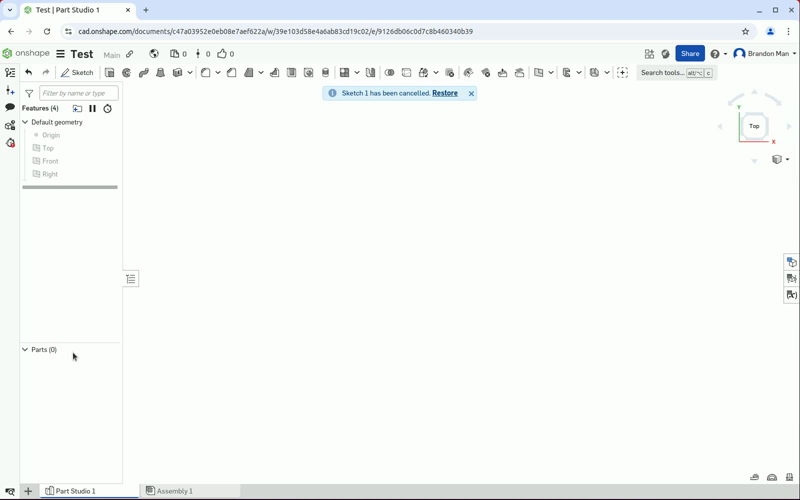
key(up)
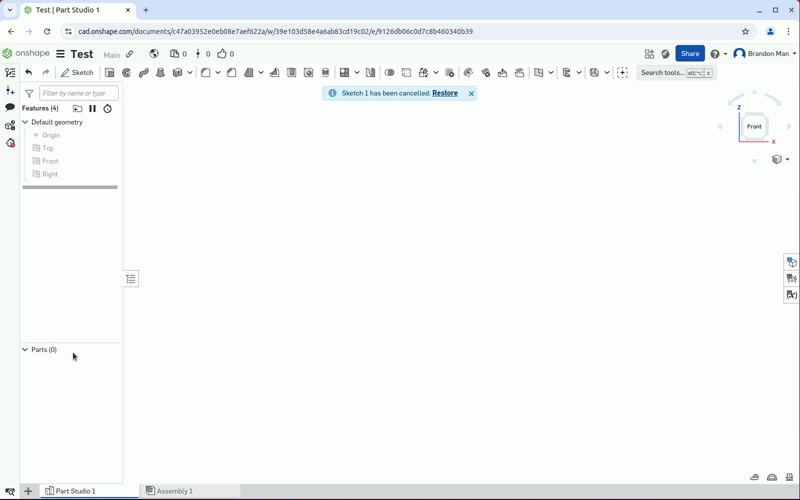
key_up(shift)
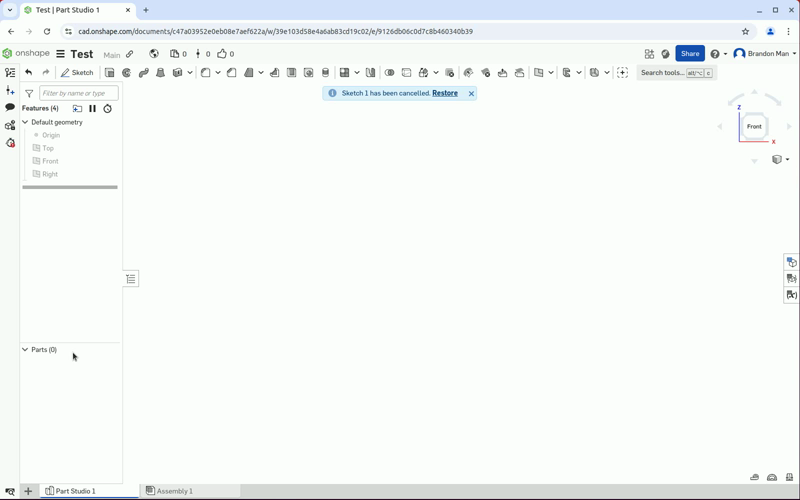
key(space)
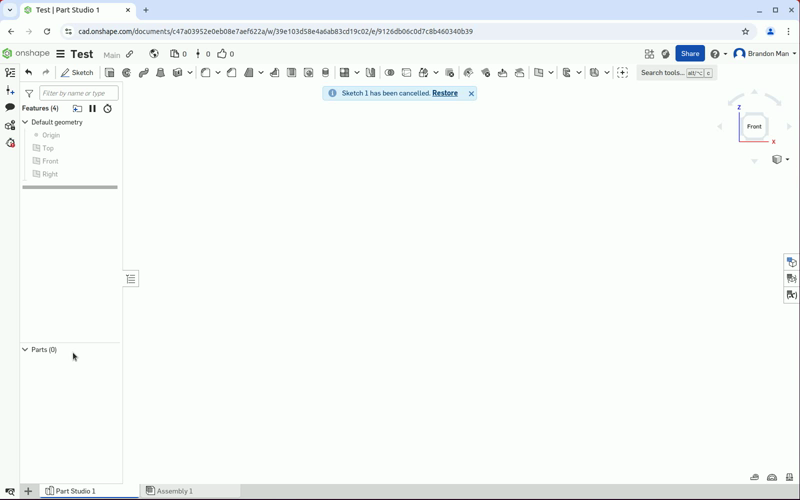
key_down(shift)
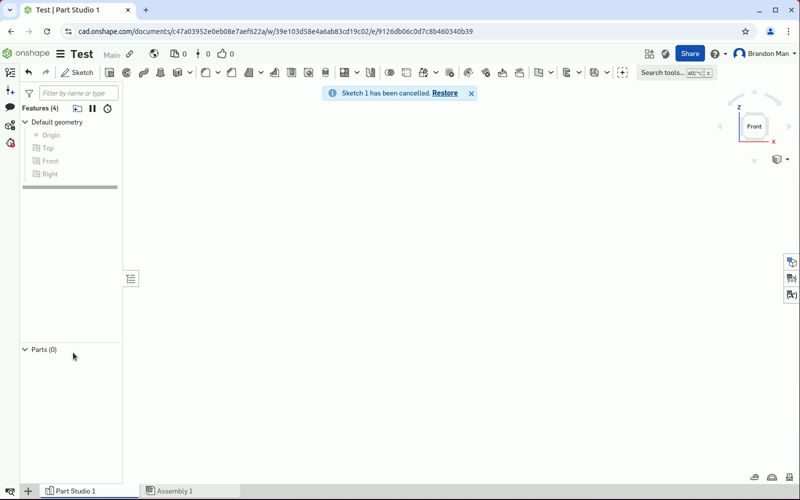
key(left)
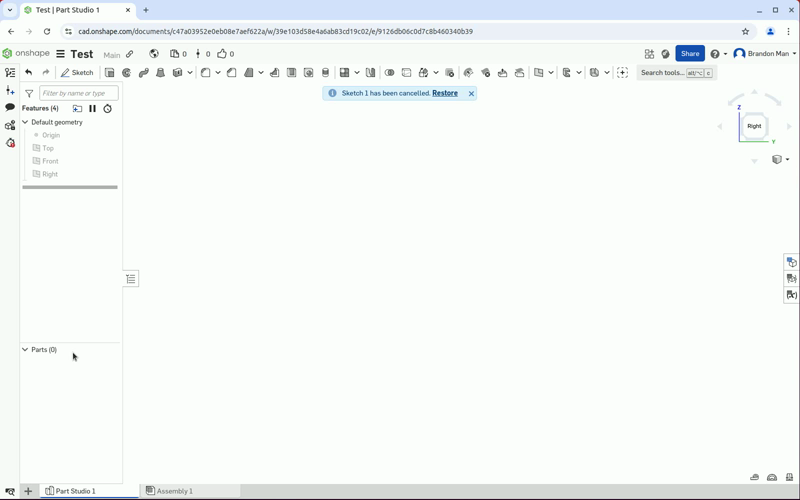
key_up(shift)
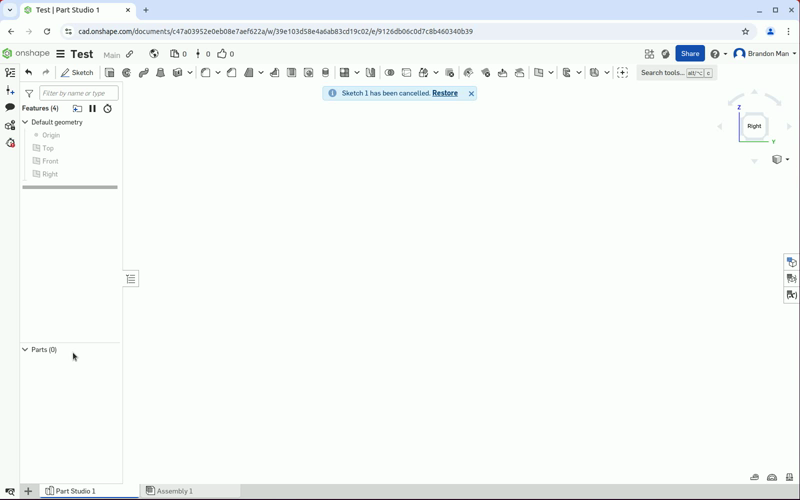
mouse_move(73, 352)
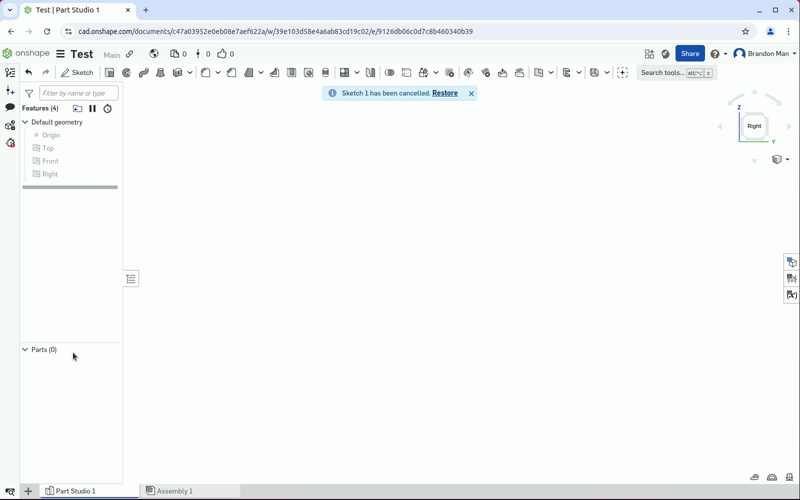
key(shift+y)
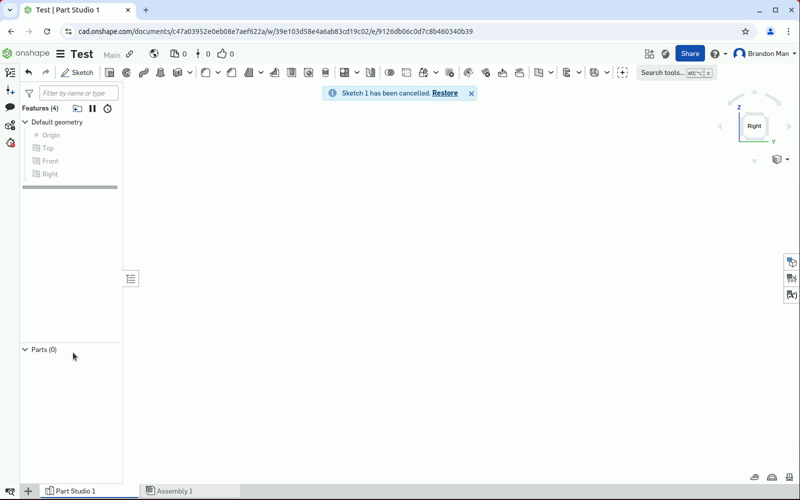
key(shift+s)
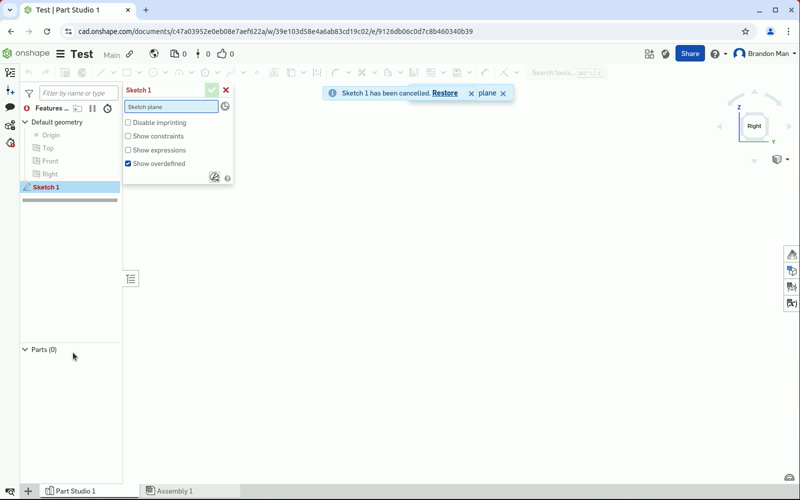
mouse_move(73, 176)
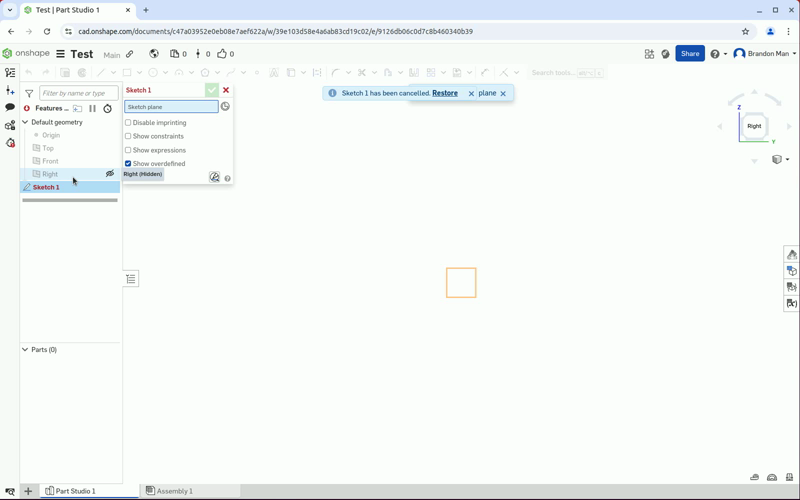
click(73, 176)
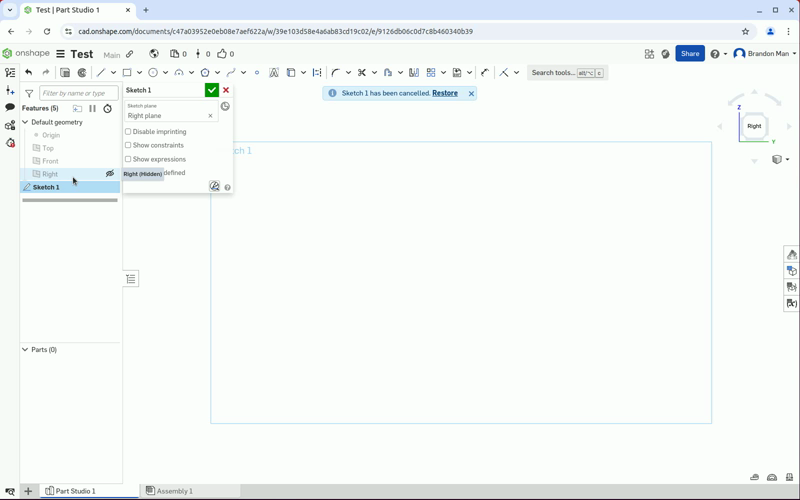
mouse_move(73, 352)
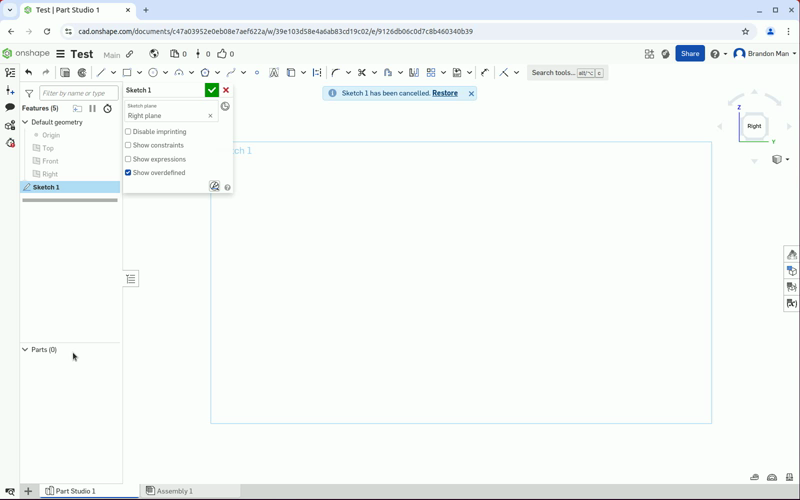
key(y)
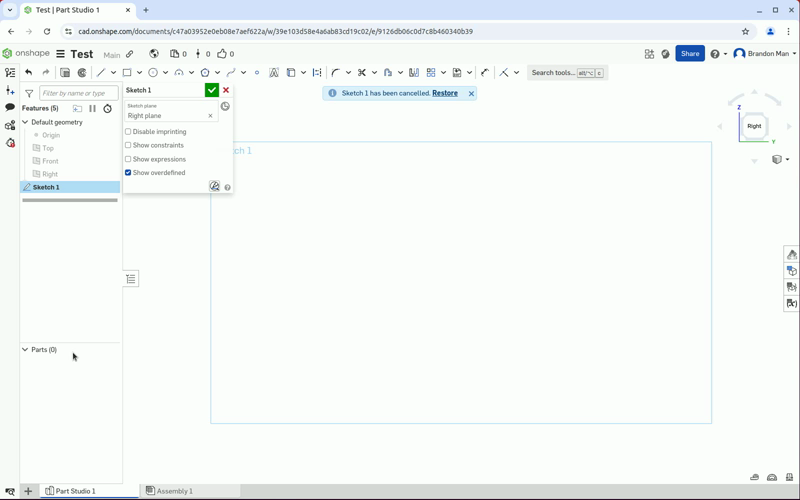
key(l)
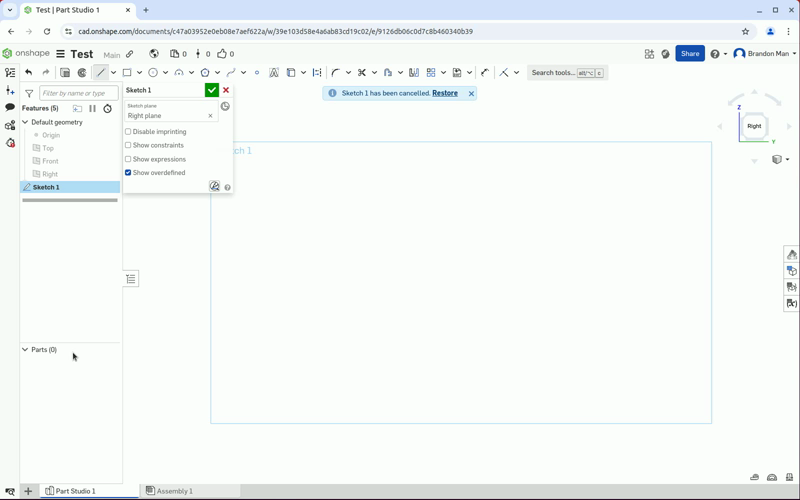
key_down(shift)
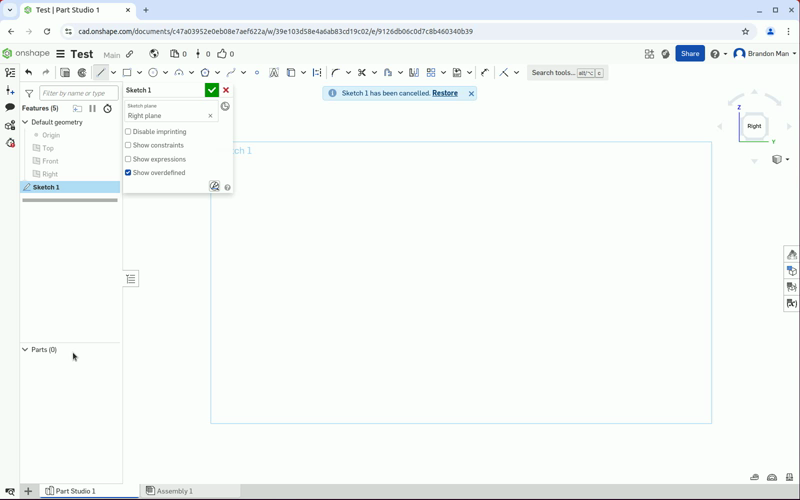
mouse_move(391, 171)
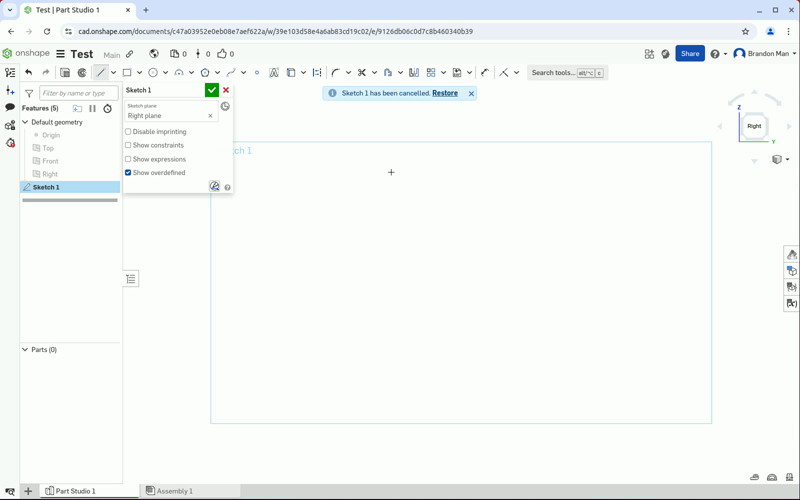
click(391, 171)
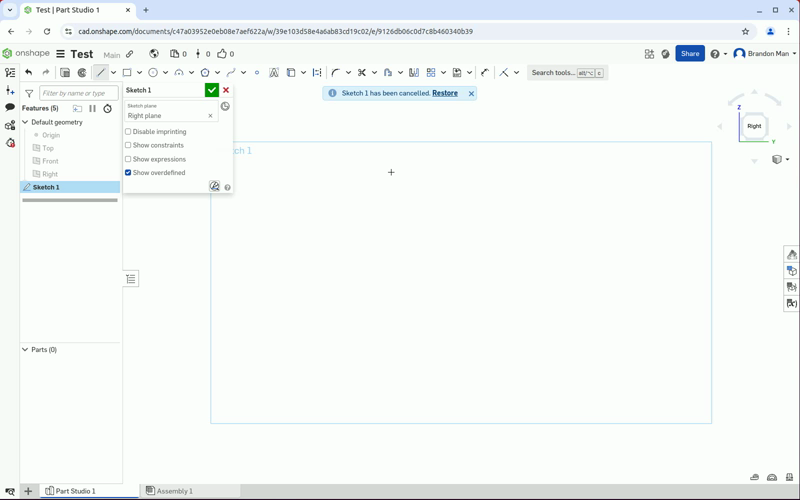
key_up(shift)
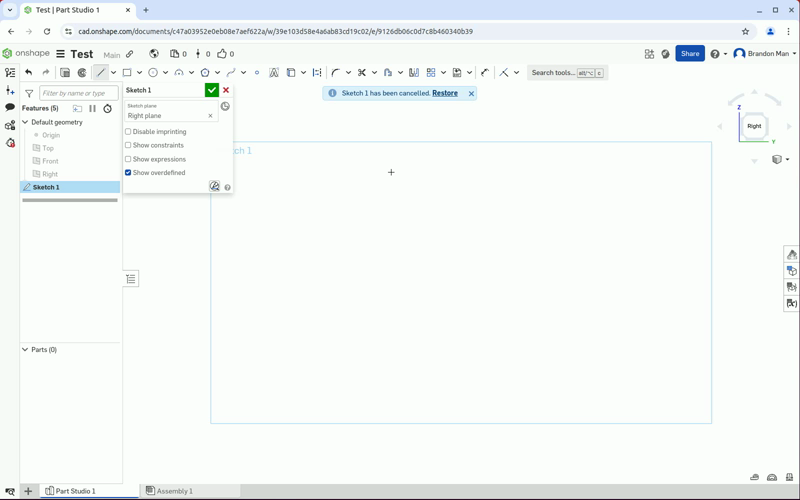
key_down(shift)
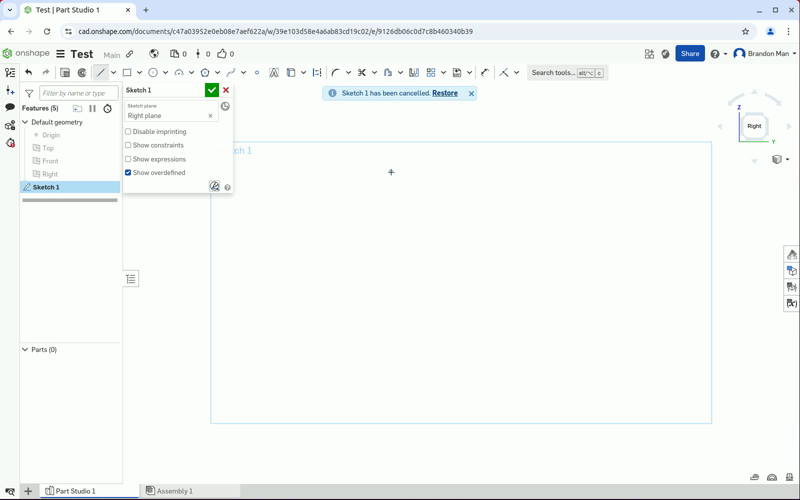
mouse_move(396, 273)
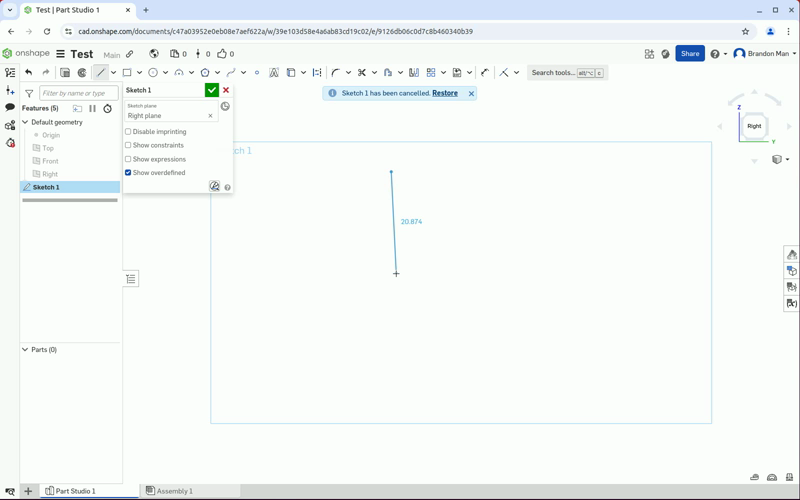
click(396, 273)
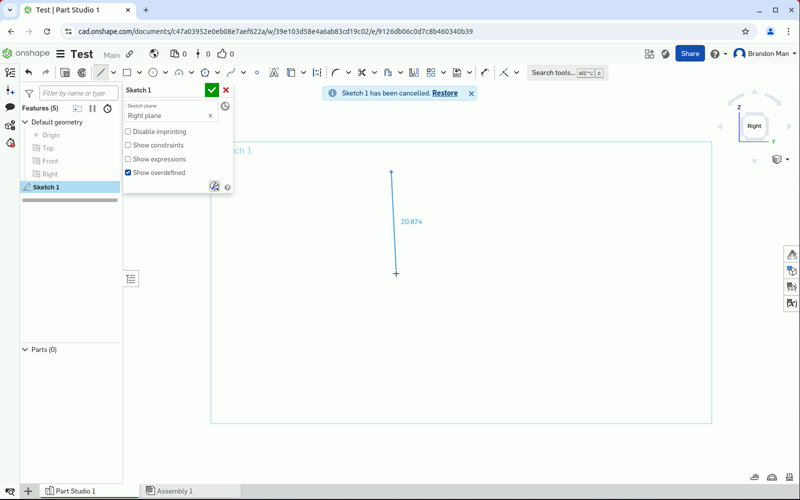
key_up(shift)
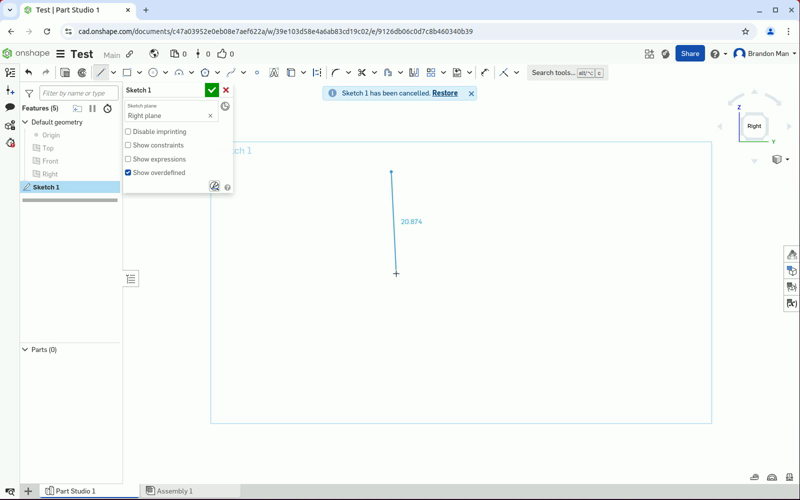
key_down(shift)
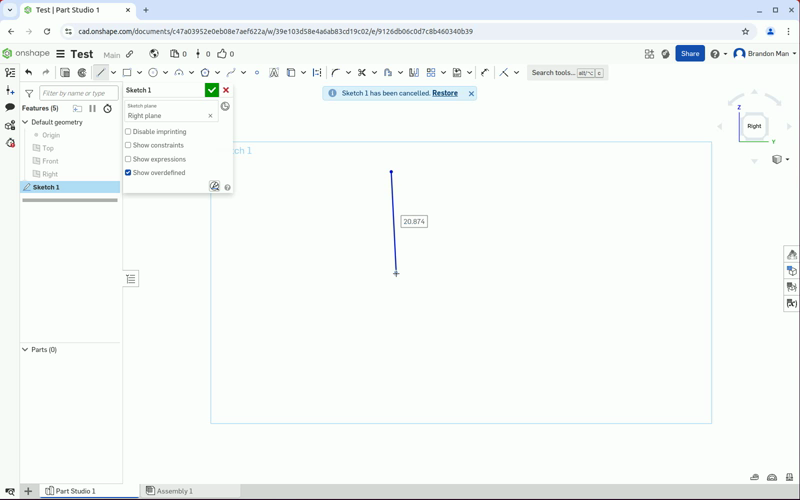
mouse_move(535, 273)
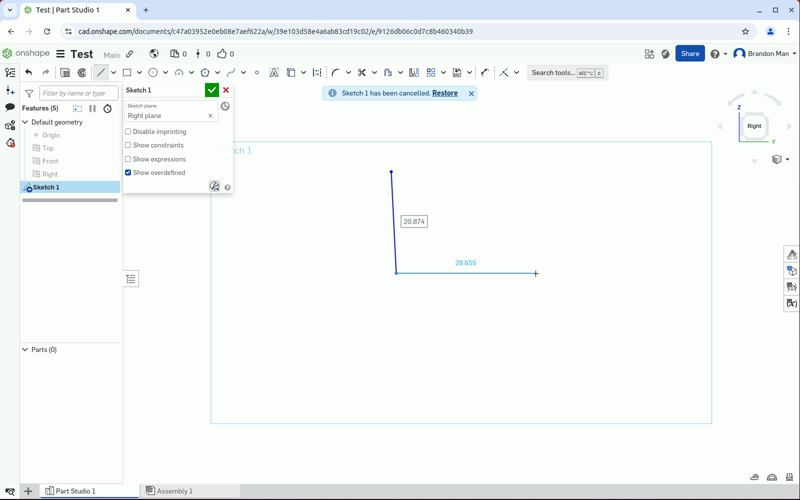
click(535, 273)
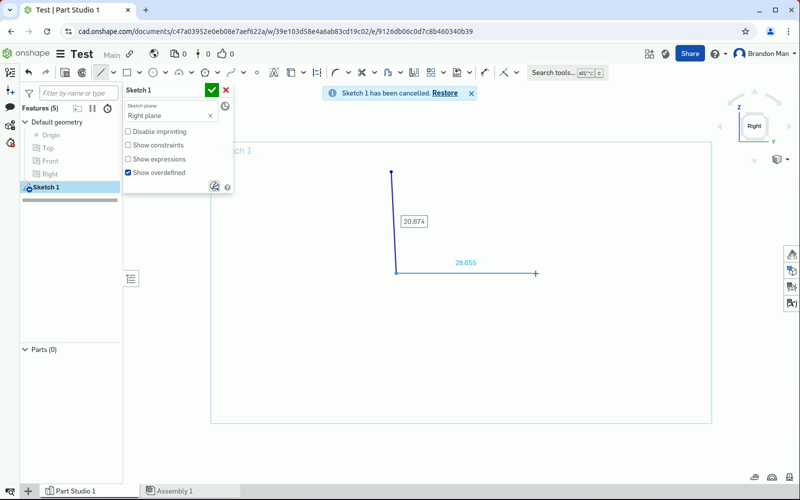
key_up(shift)
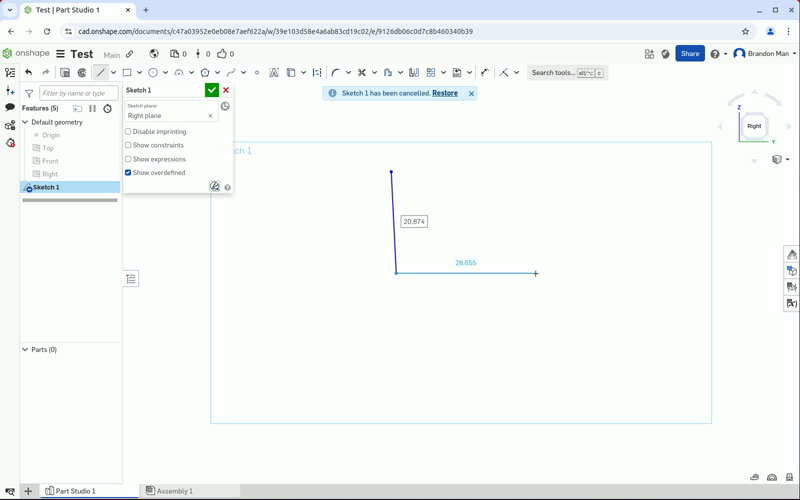
key_down(shift)
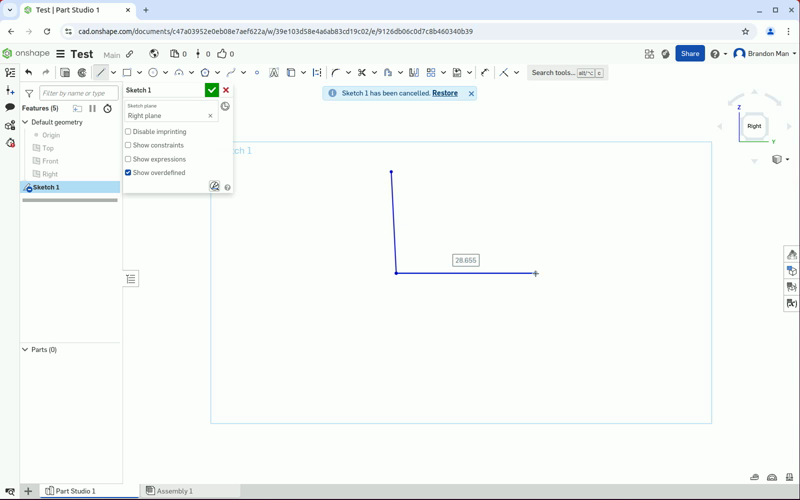
mouse_move(535, 171)
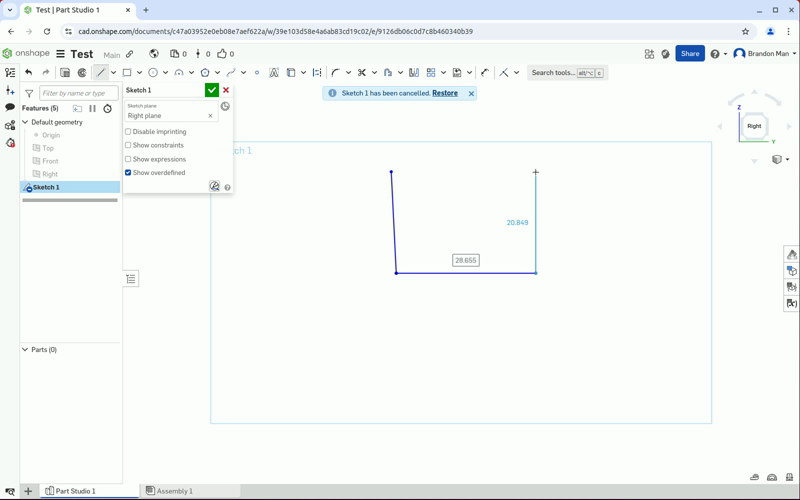
click(535, 171)
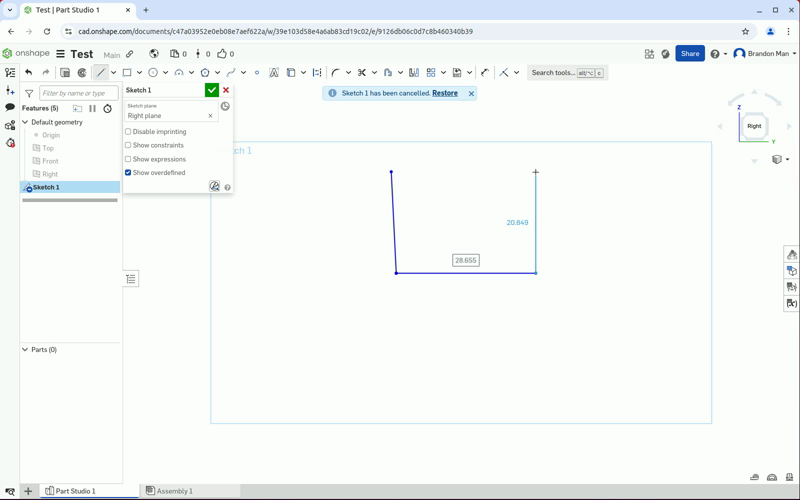
key_up(shift)
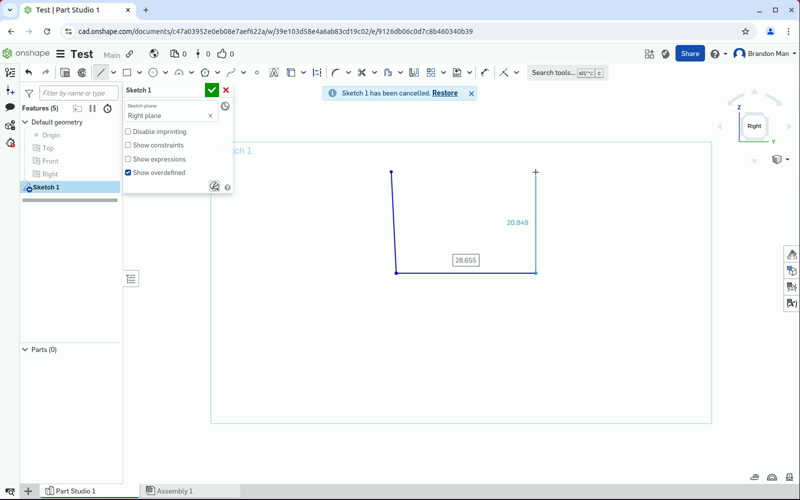
key_down(shift)
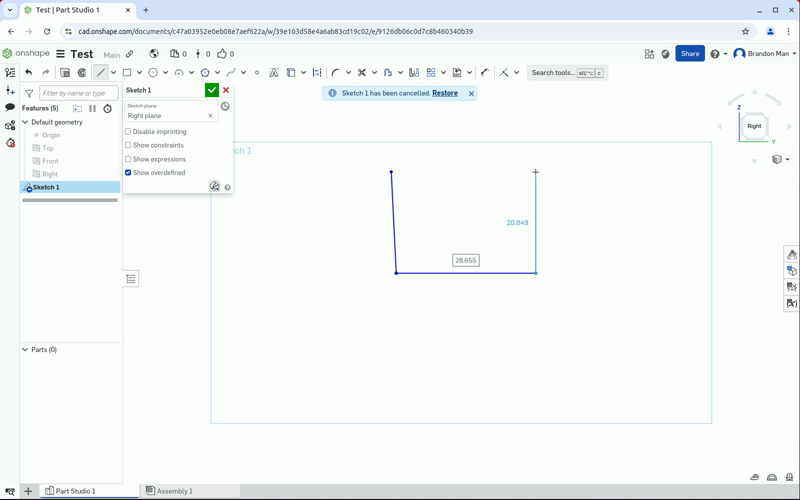
mouse_move(391, 171)
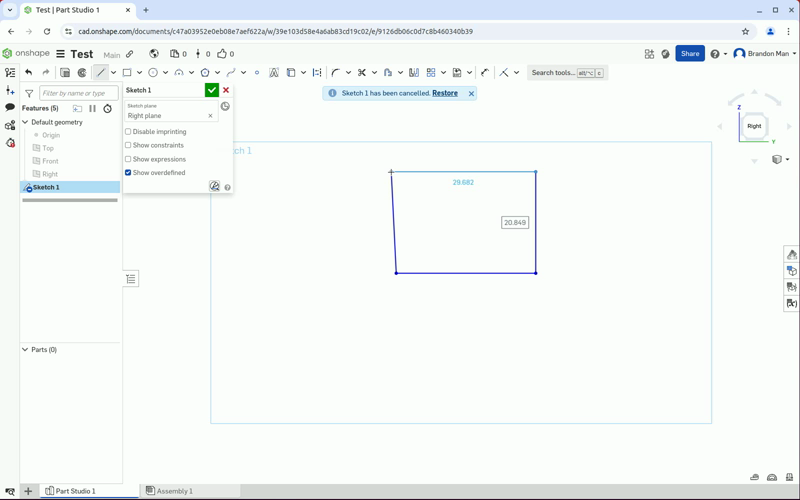
key_up(shift)
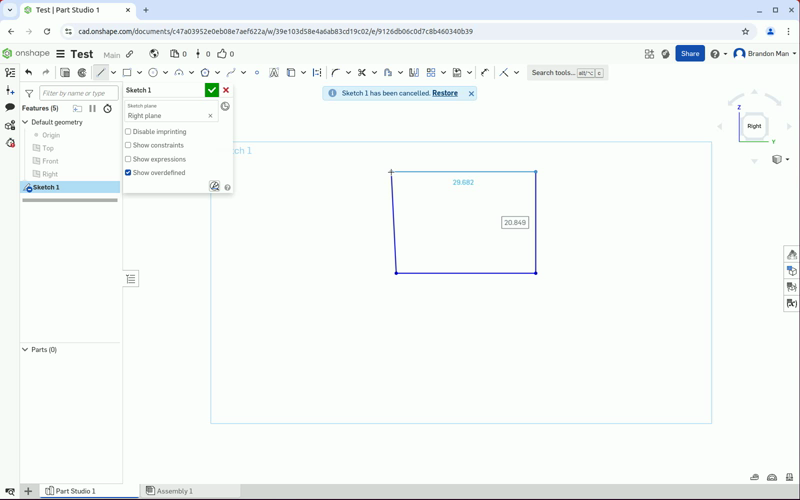
click(391, 171)
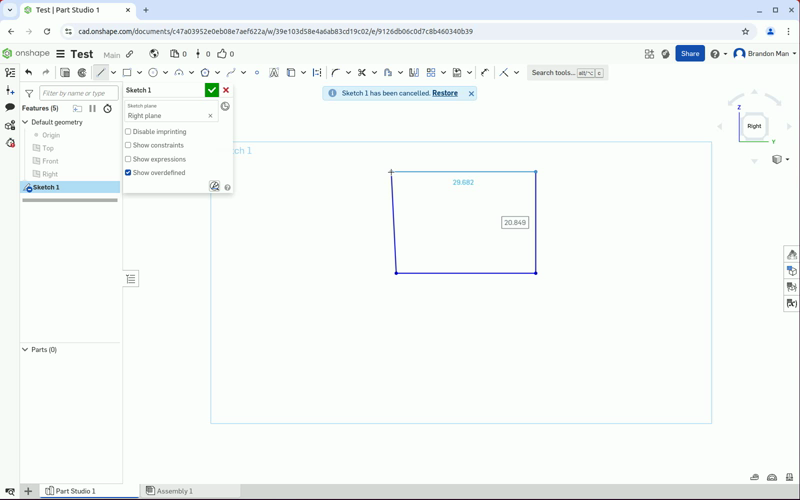
key(esc)
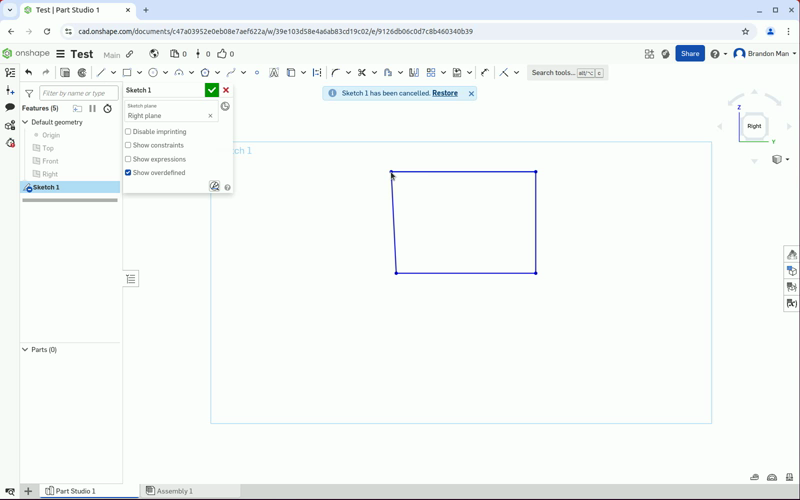
mouse_move(504, 224)
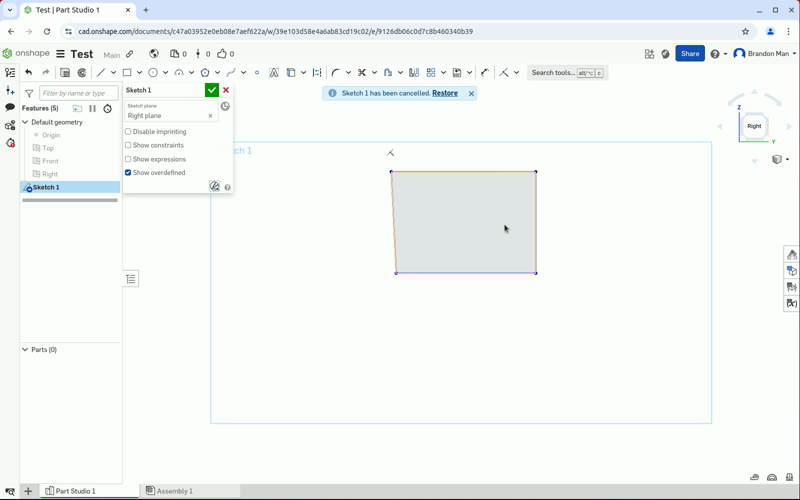
click(504, 224)
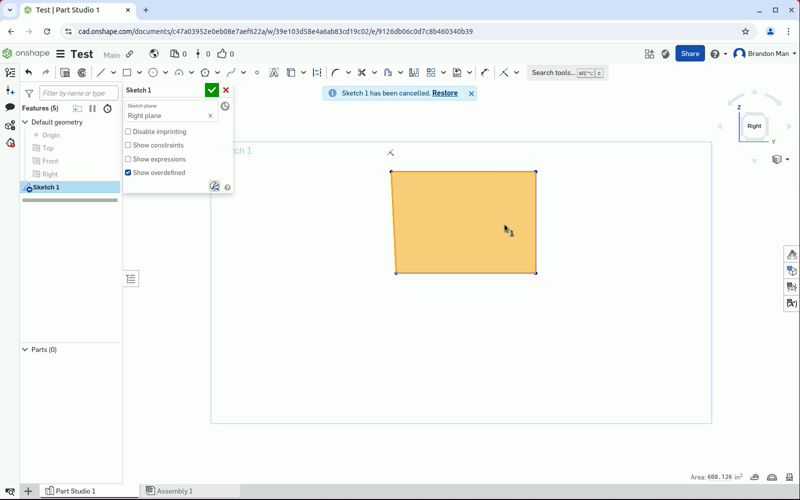
mouse_move(73, 352)
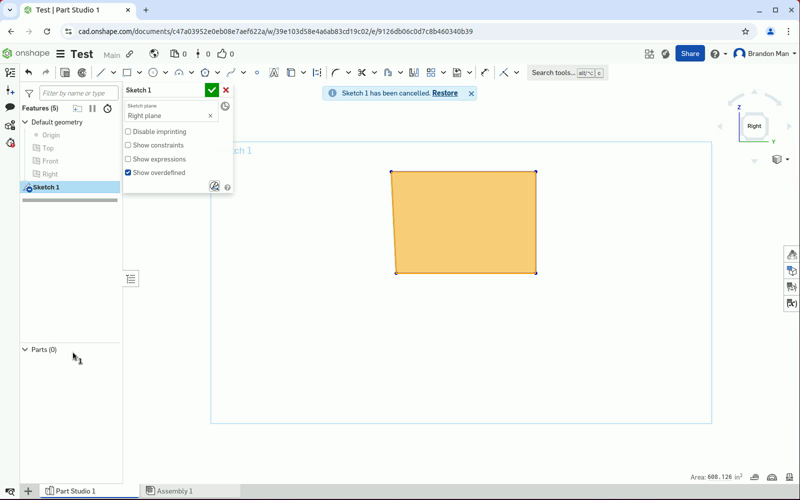
key(shift+y)
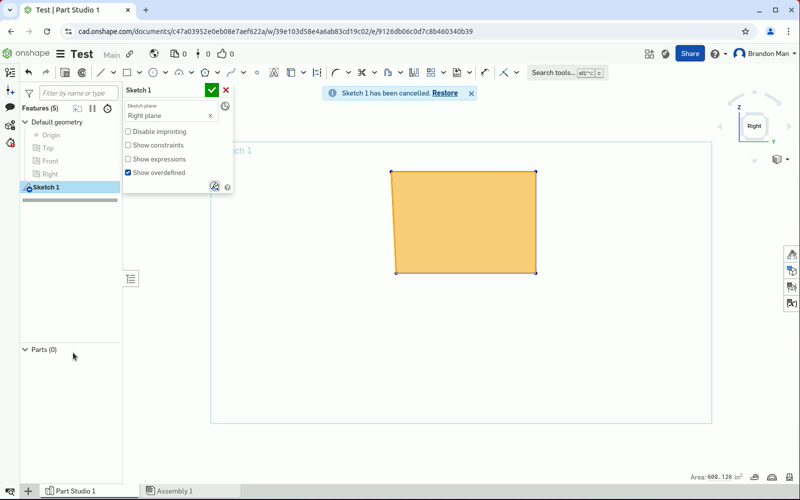
key(shift+e)
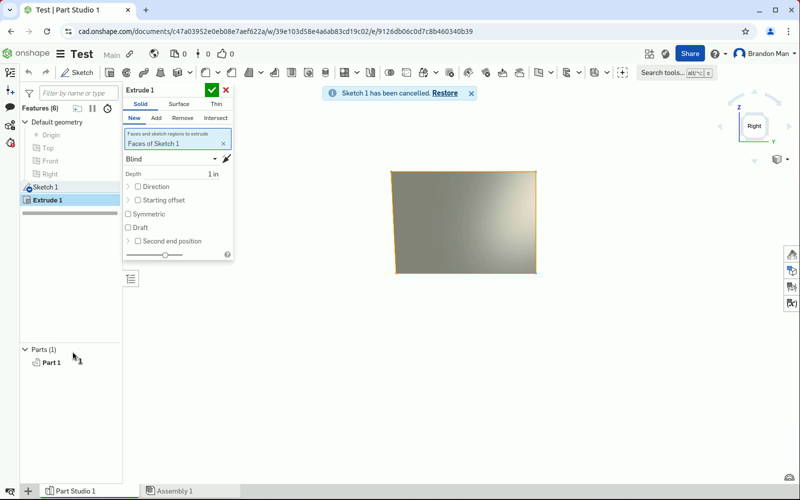
mouse_move(143, 106)
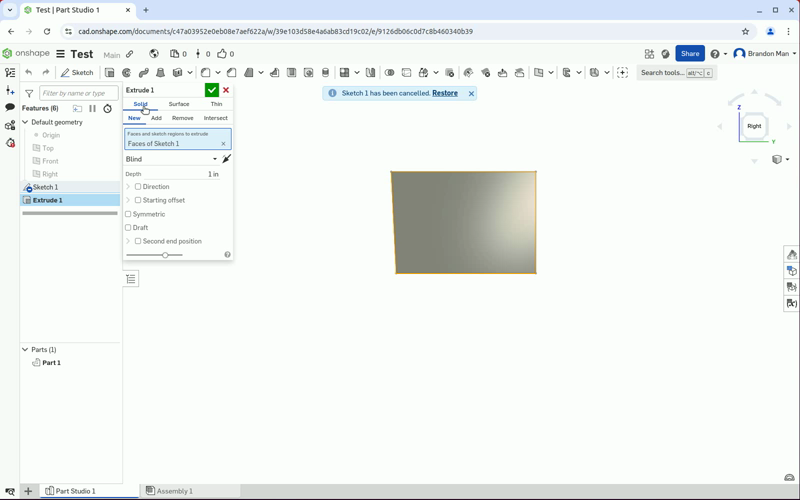
click(143, 106)
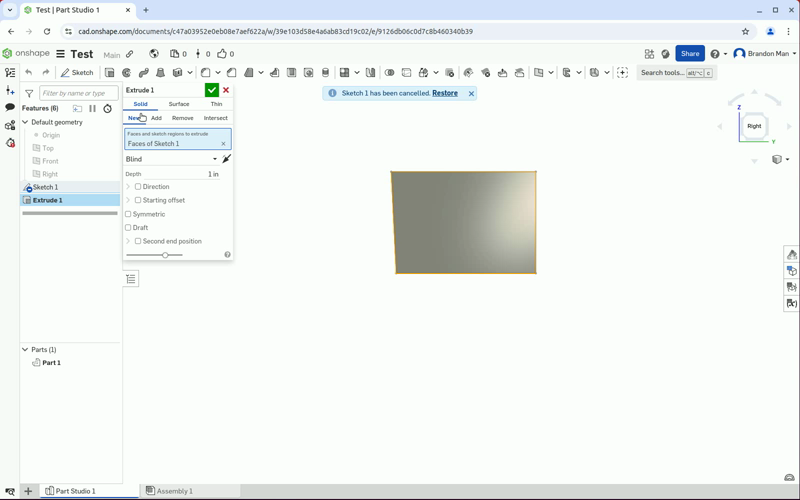
mouse_move(137, 120)
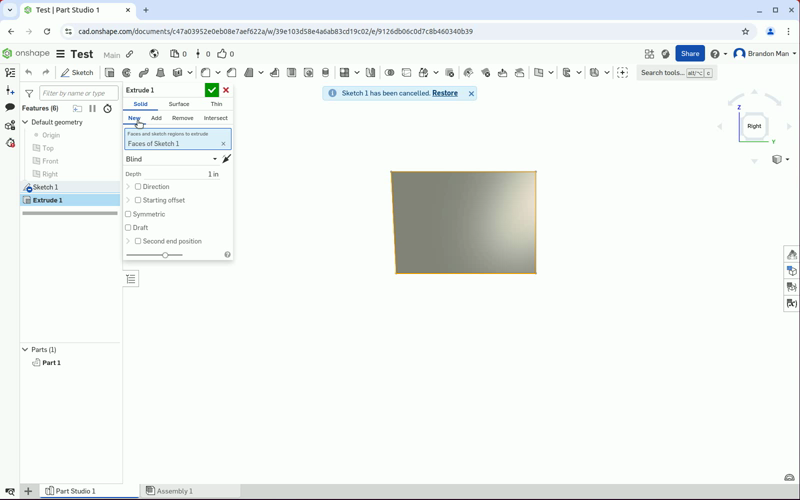
click(137, 120)
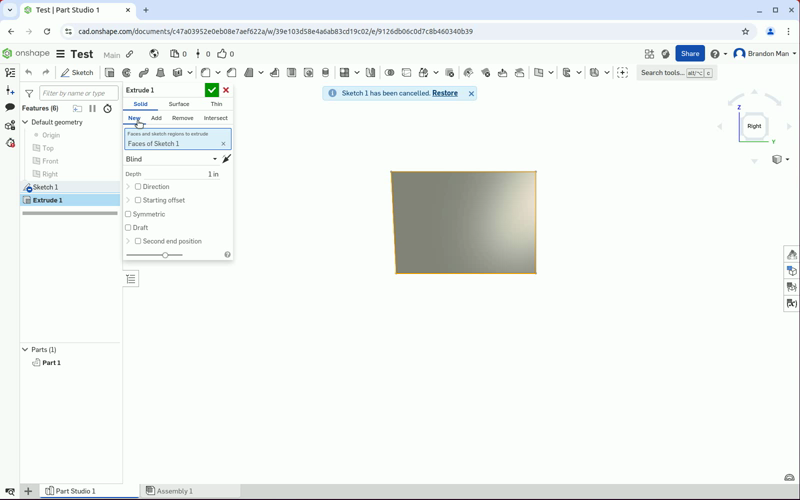
key(tab, 4)
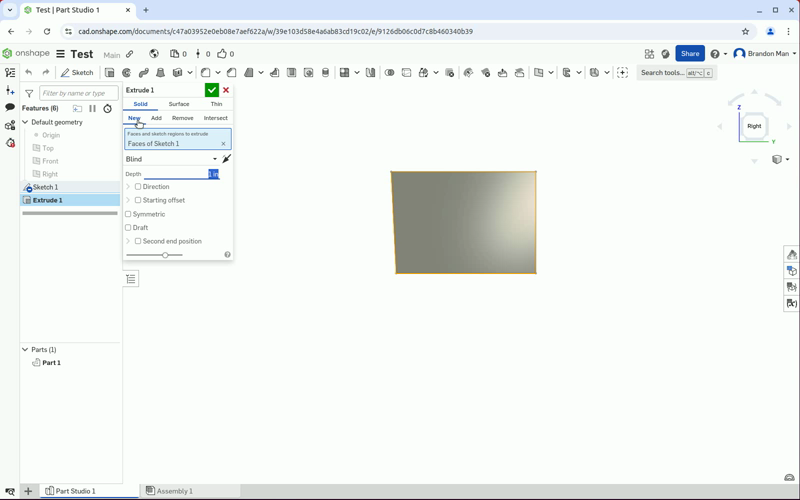
text(13.721)
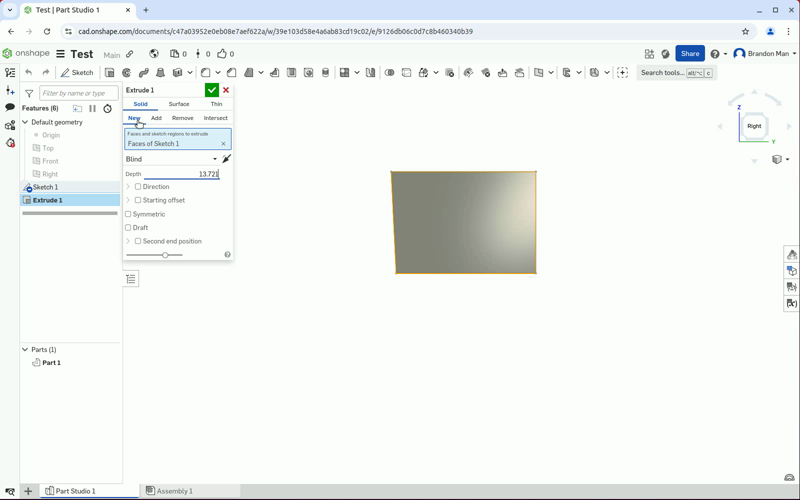
key(enter)
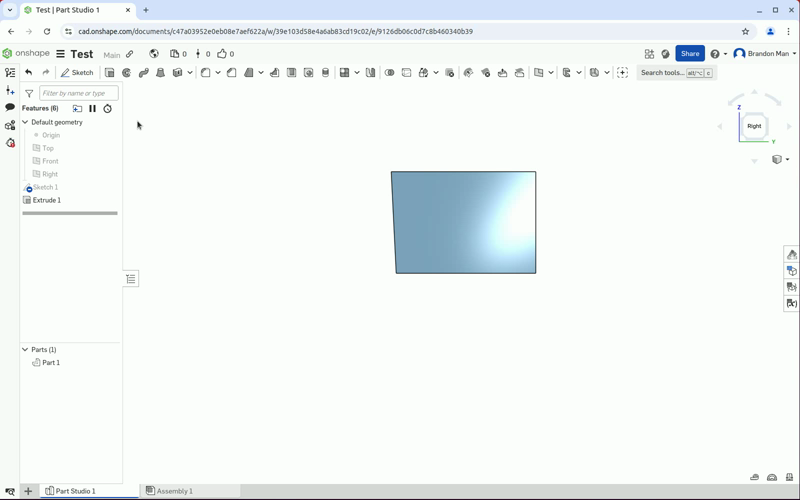
key(shift+h)
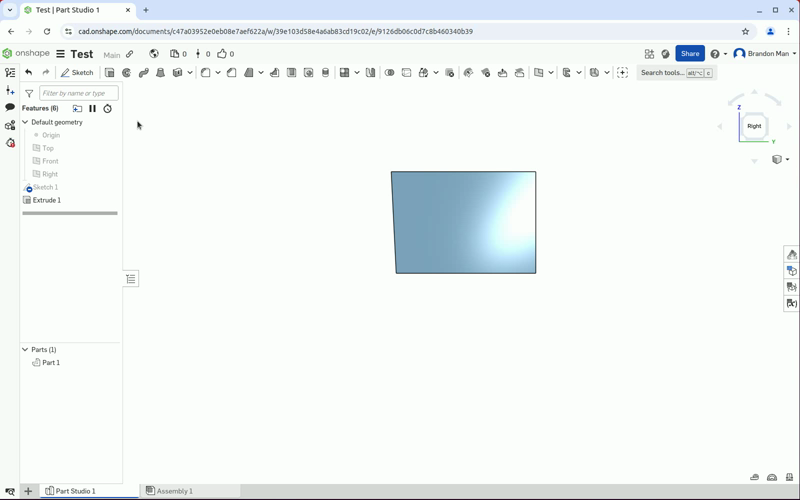
key(shift+h)
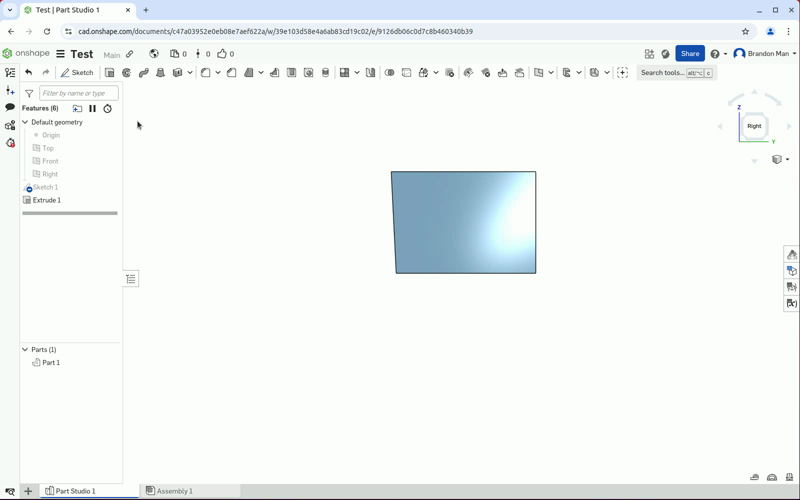
mouse_move(73, 189)
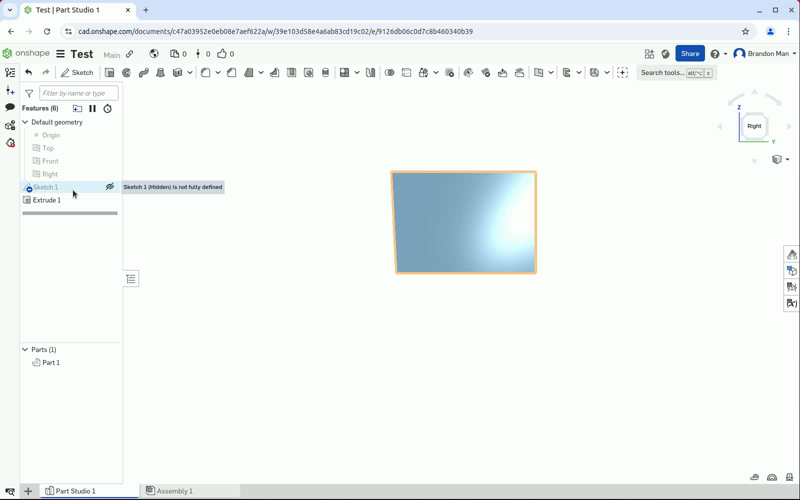
click(73, 189)
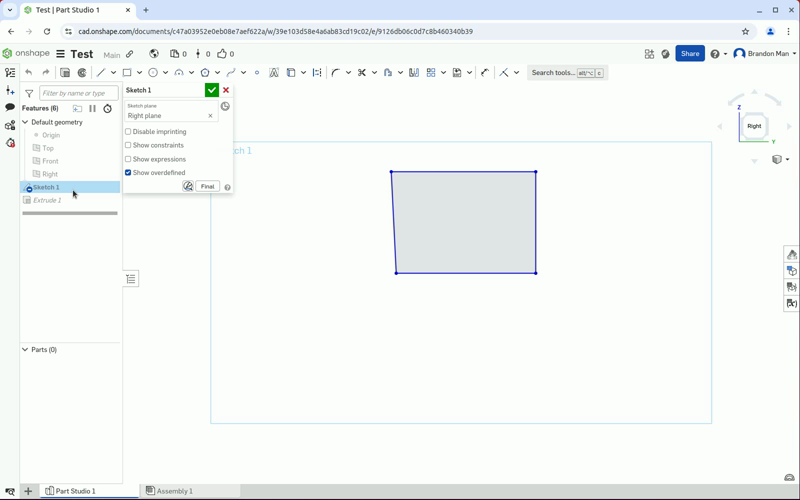
mouse_move(229, 92)
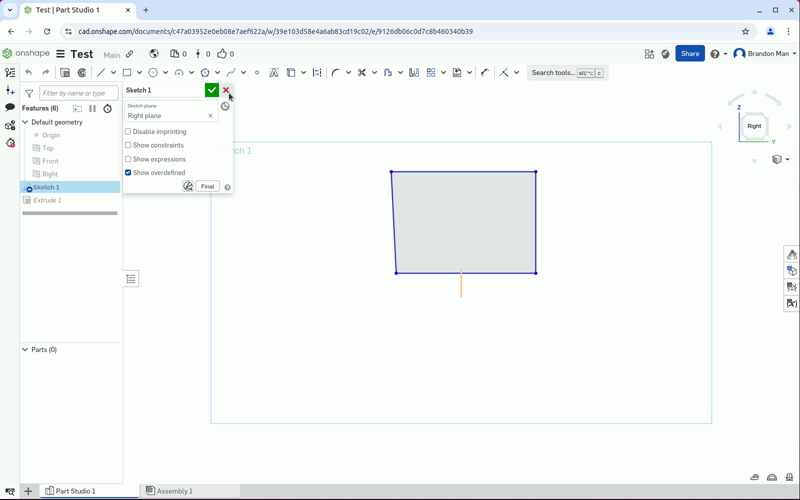
click(229, 92)
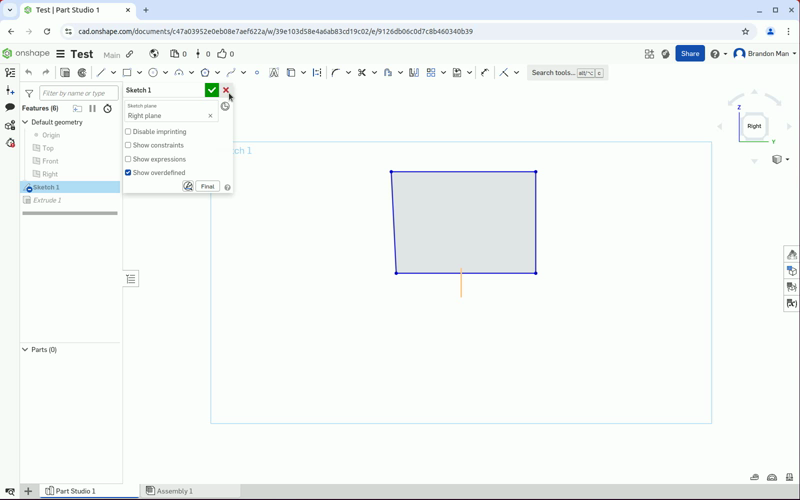
key(shift+s)
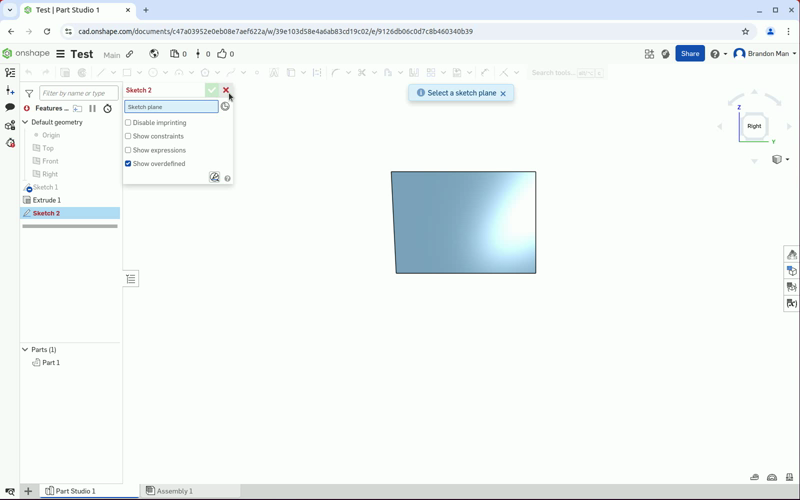
mouse_move(73, 176)
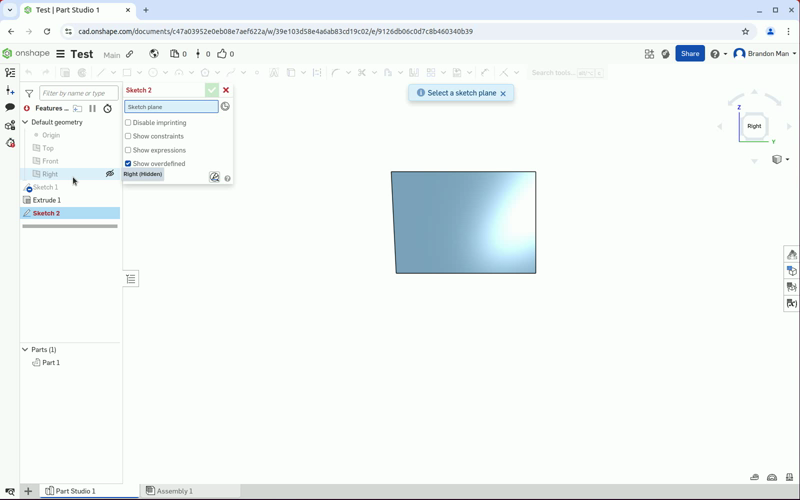
click(73, 176)
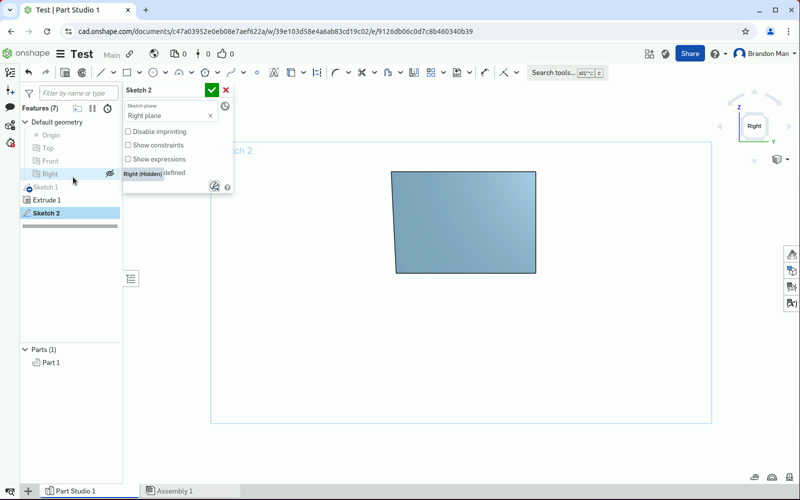
mouse_move(73, 352)
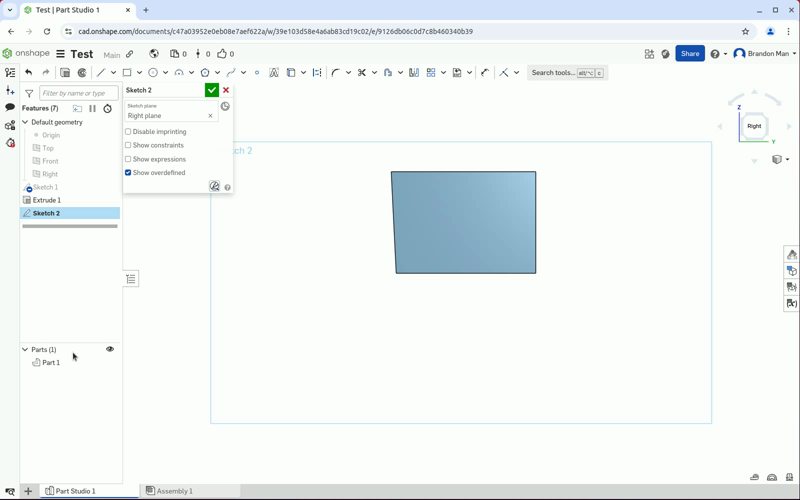
key(y)
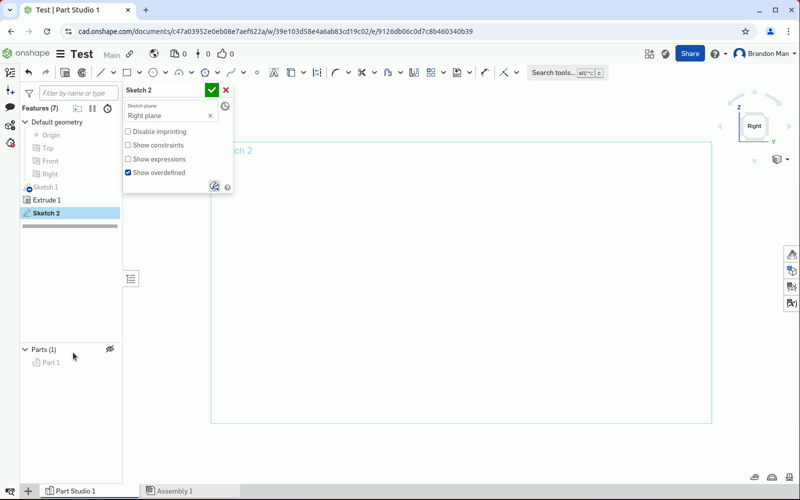
key(l)
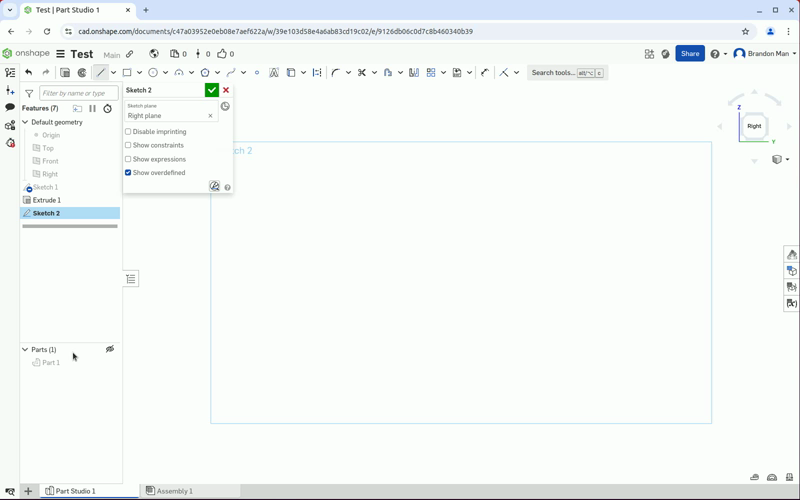
key_down(shift)
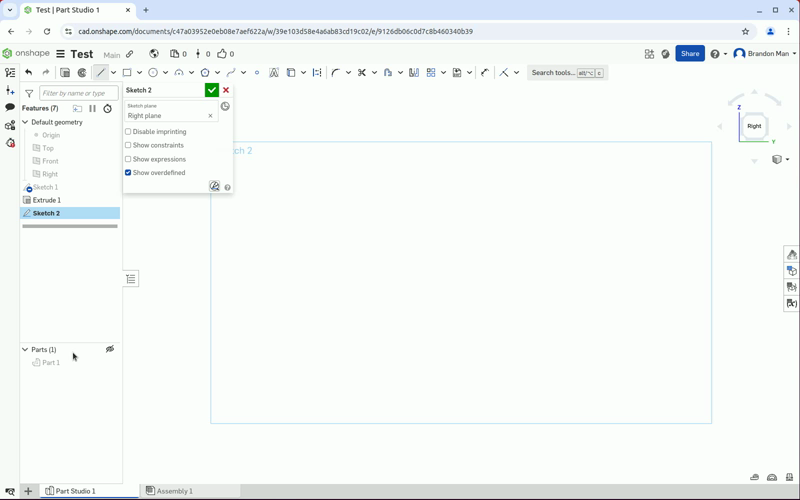
mouse_move(396, 395)
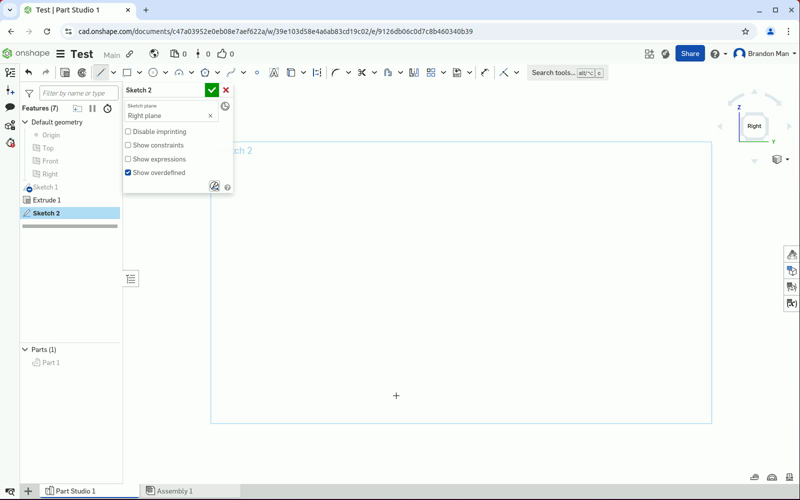
click(396, 395)
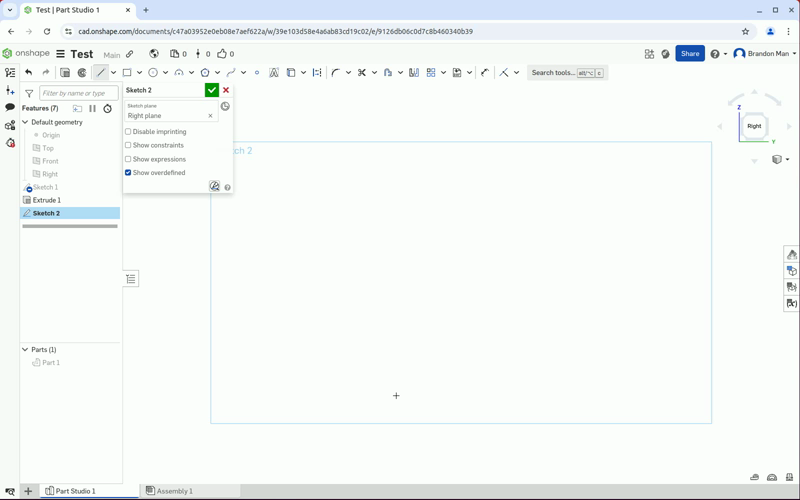
key_up(shift)
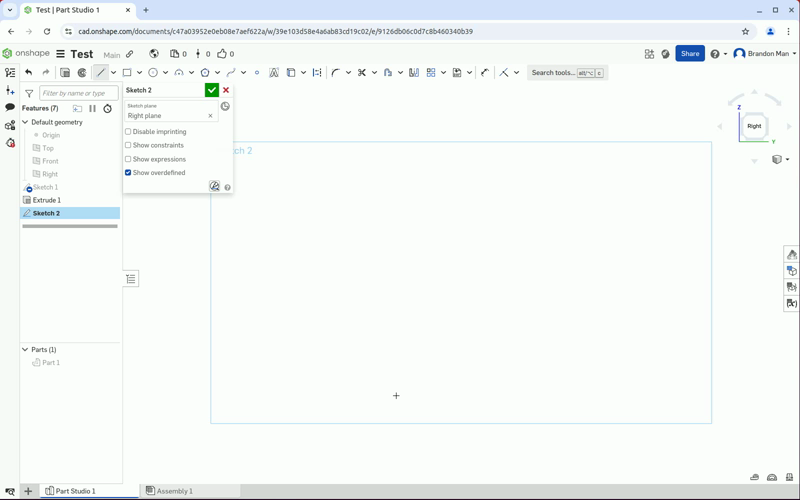
key_down(shift)
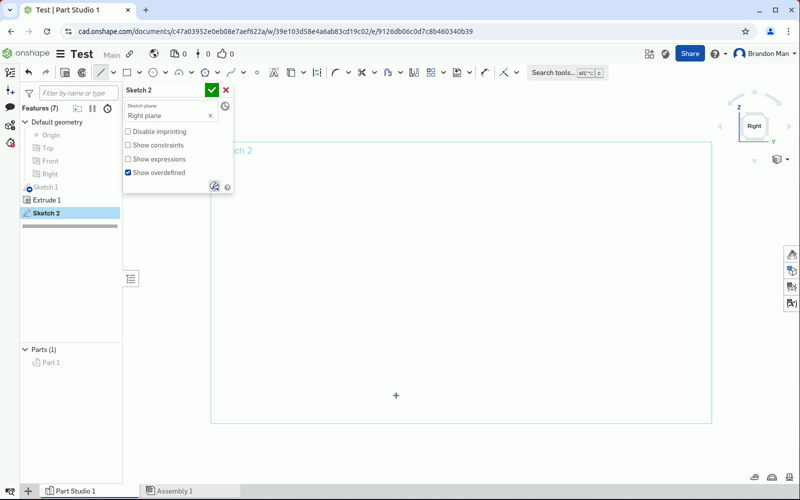
mouse_move(488, 390)
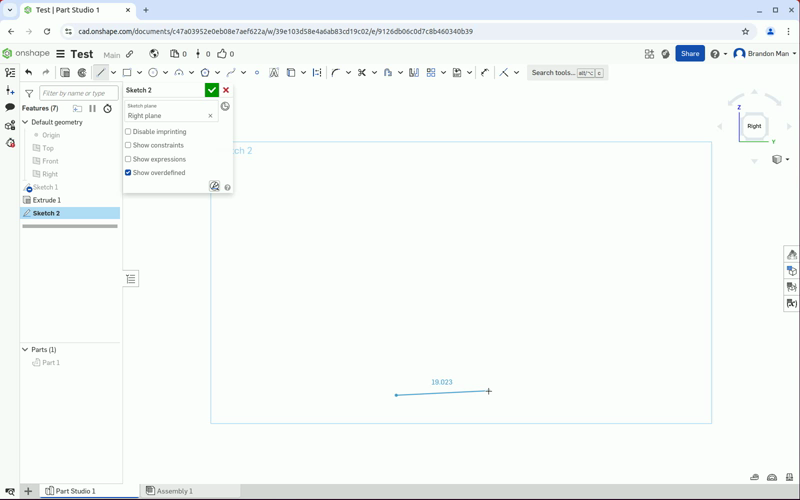
click(488, 390)
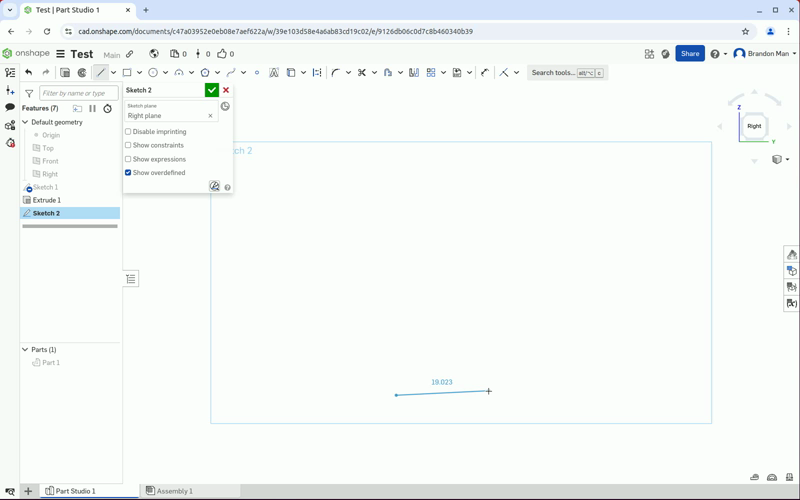
key_up(shift)
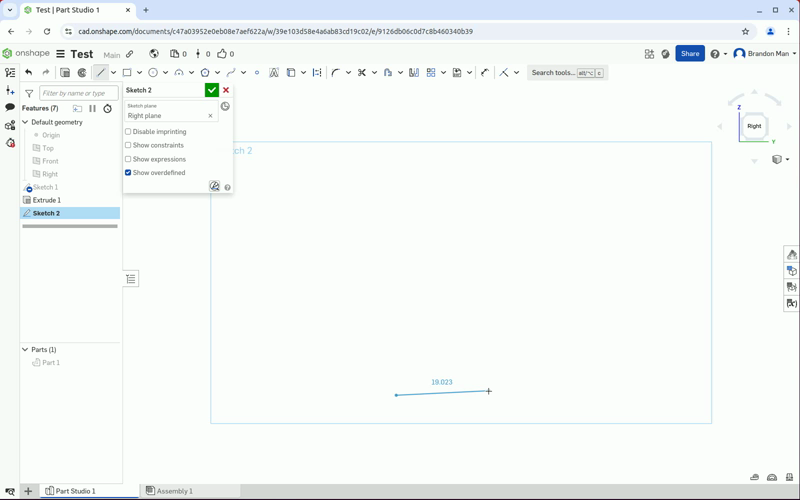
key_down(shift)
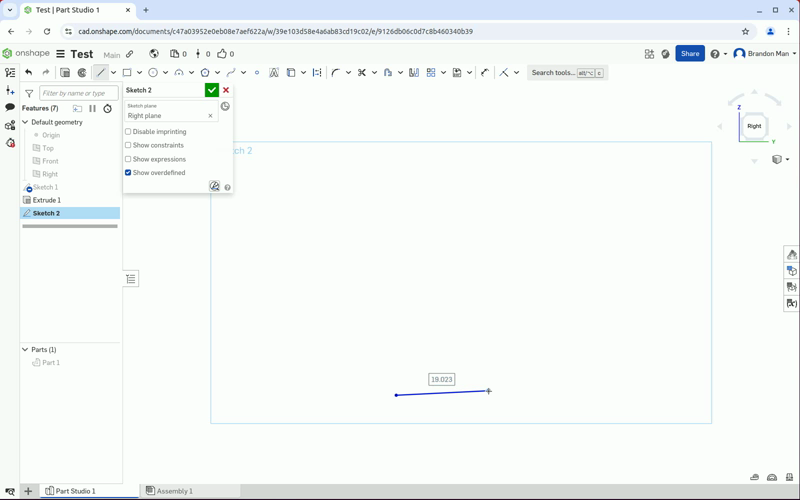
mouse_move(535, 275)
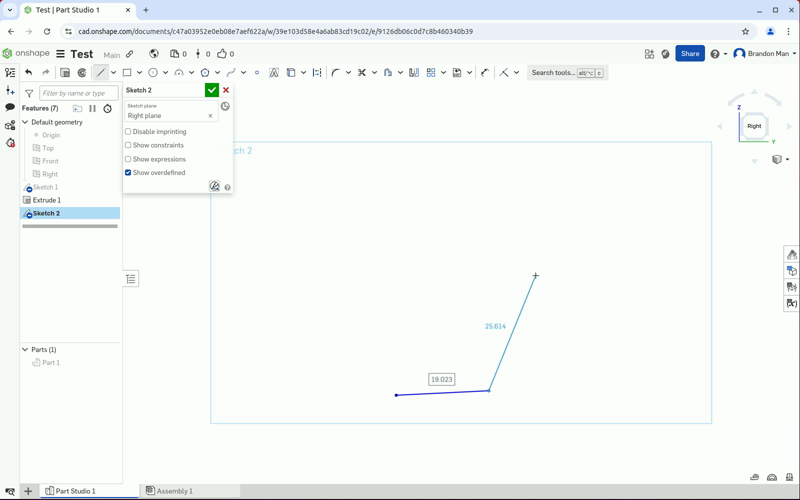
click(535, 275)
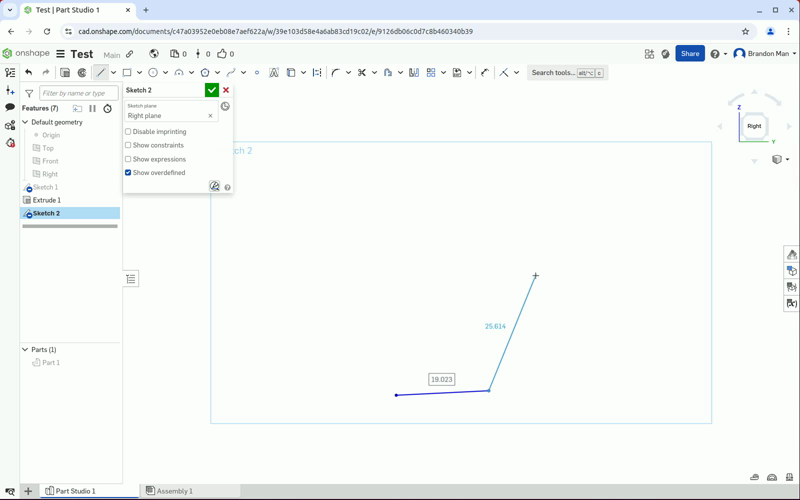
key_up(shift)
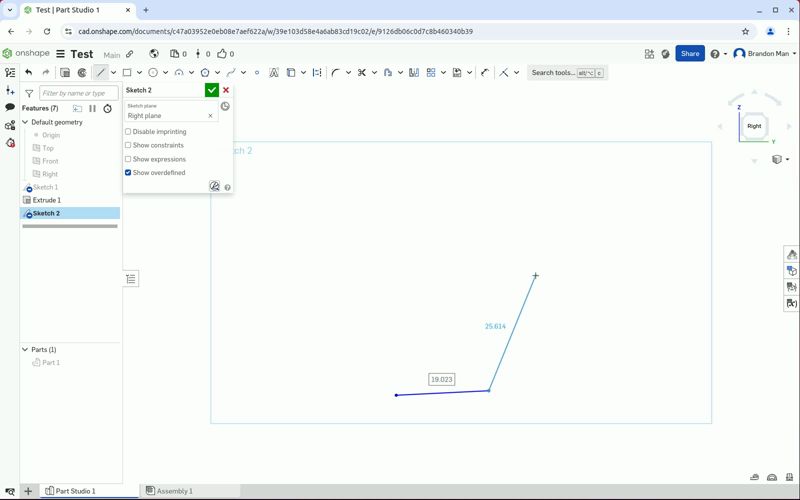
key_down(shift)
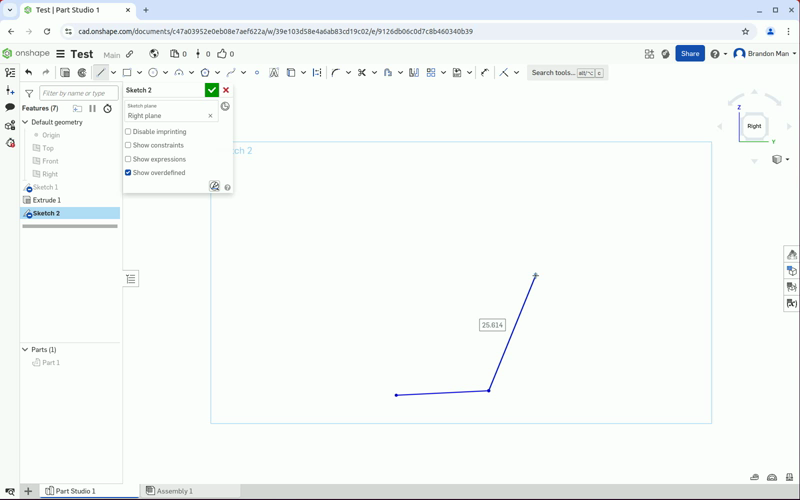
mouse_move(396, 275)
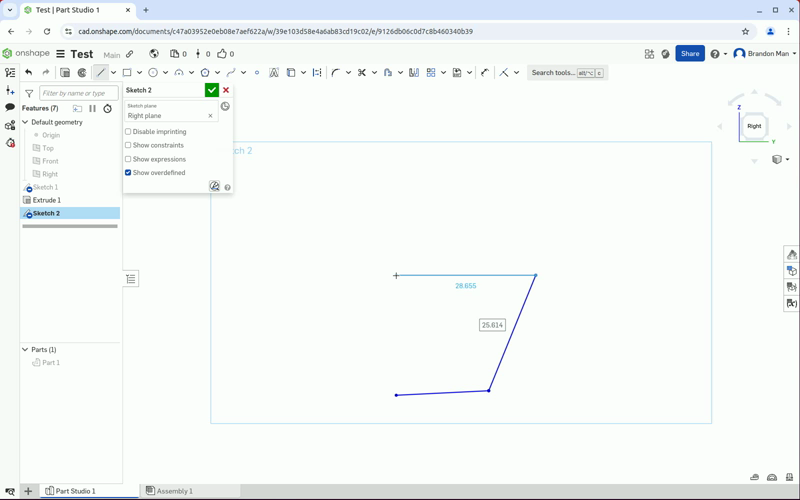
click(396, 275)
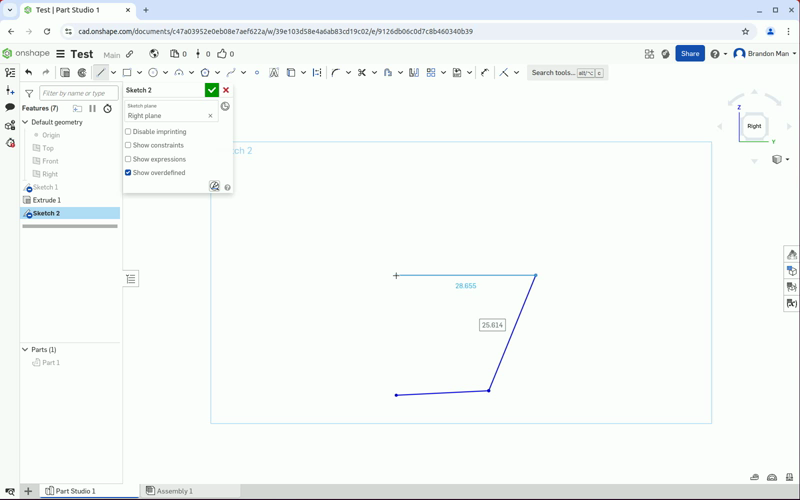
key_up(shift)
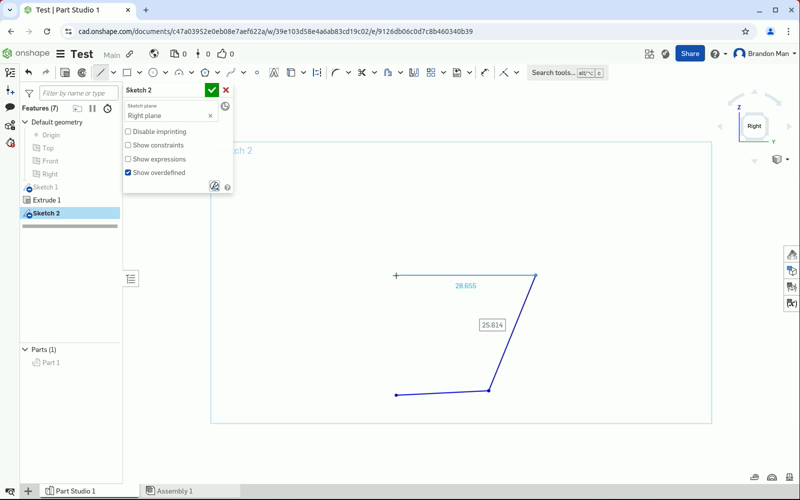
key_down(shift)
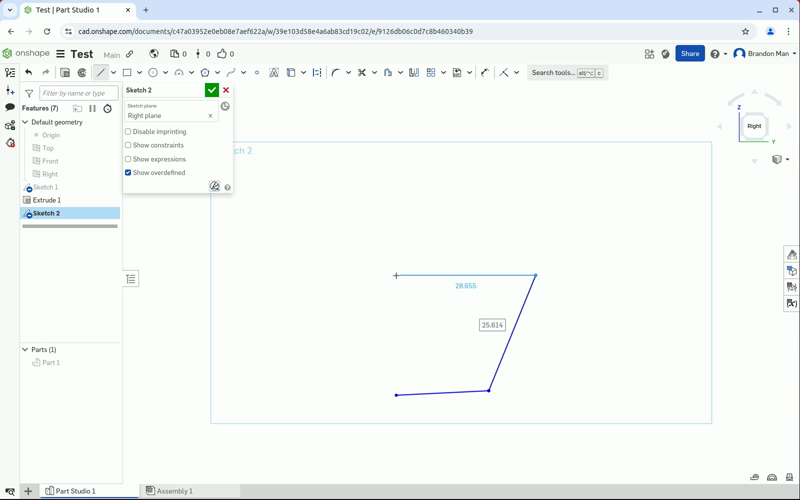
mouse_move(396, 395)
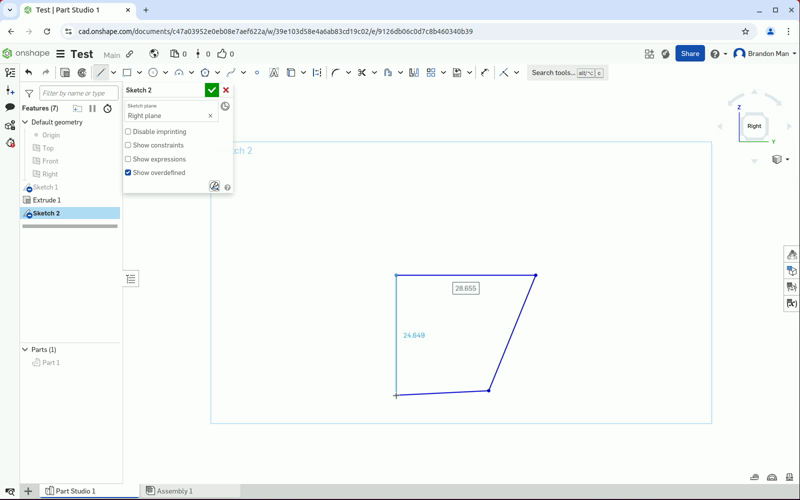
key_up(shift)
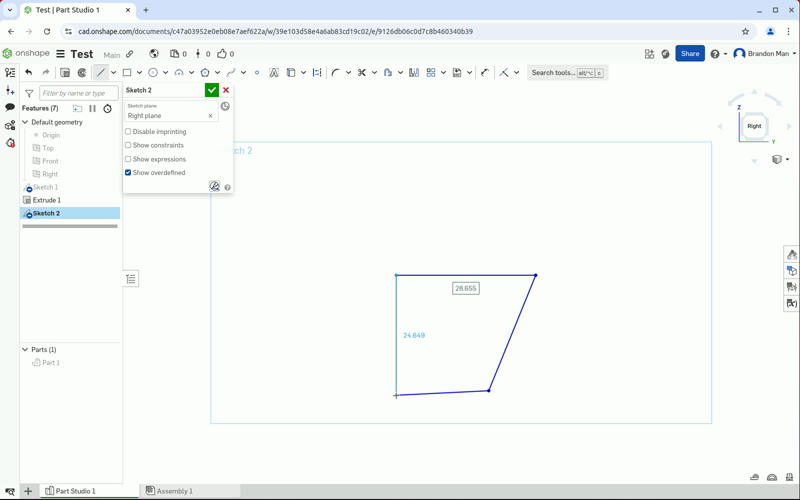
click(396, 395)
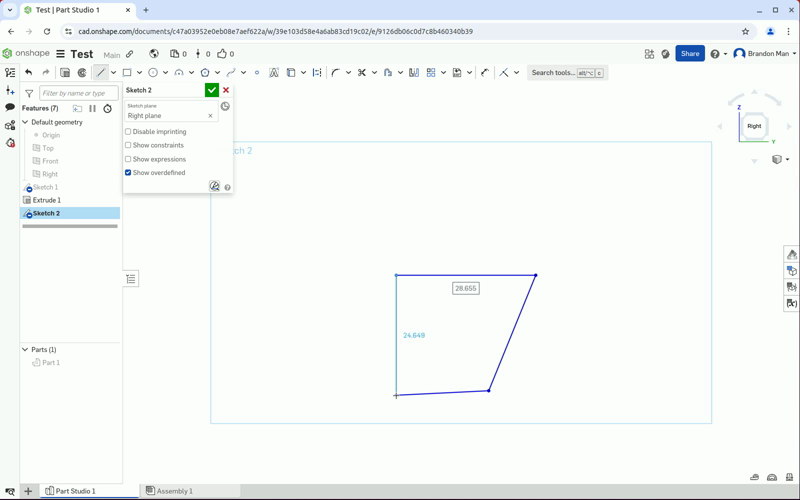
key(esc)
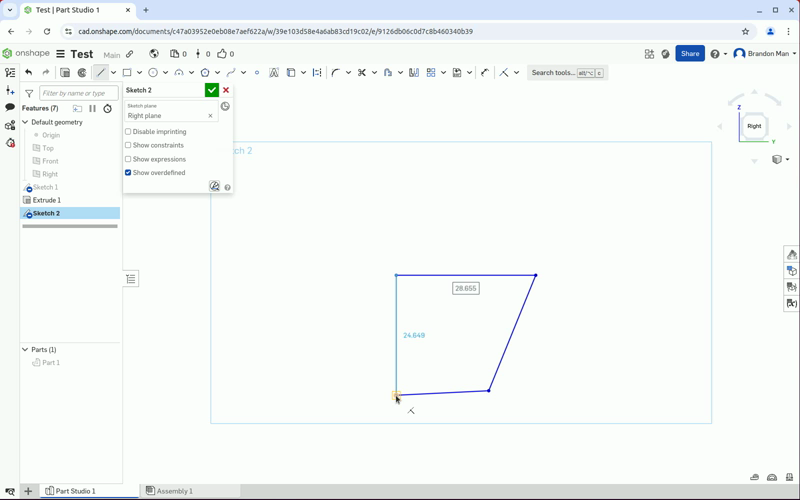
key(c)
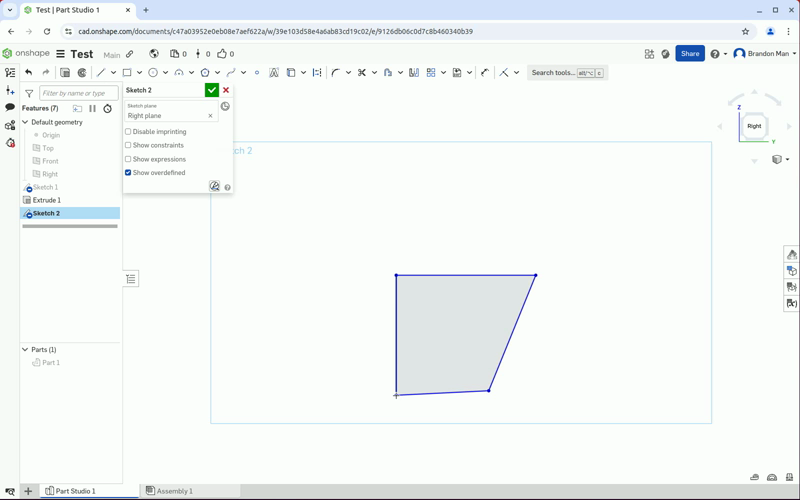
key_down(shift)
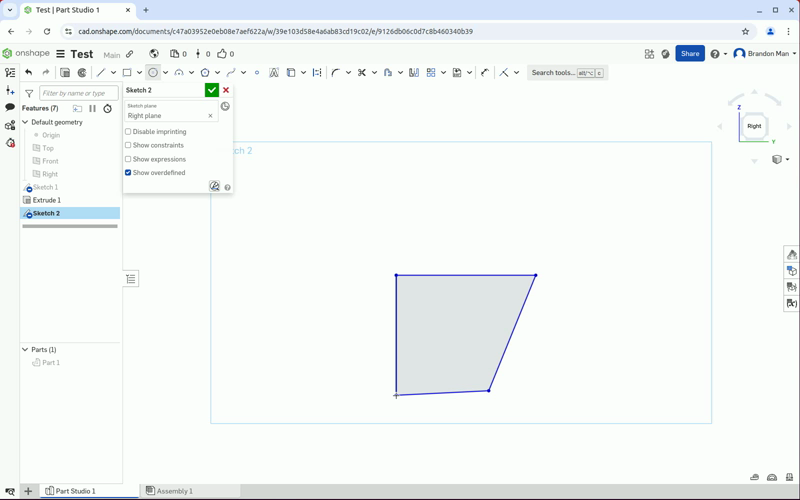
mouse_move(466, 319)
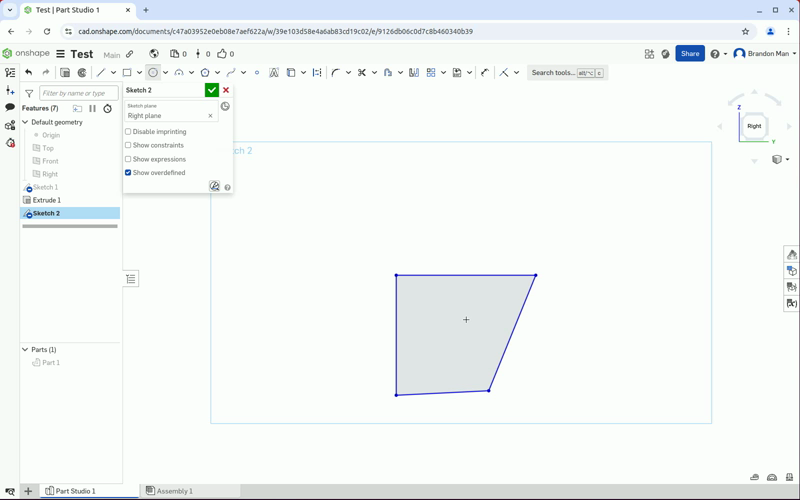
click(466, 319)
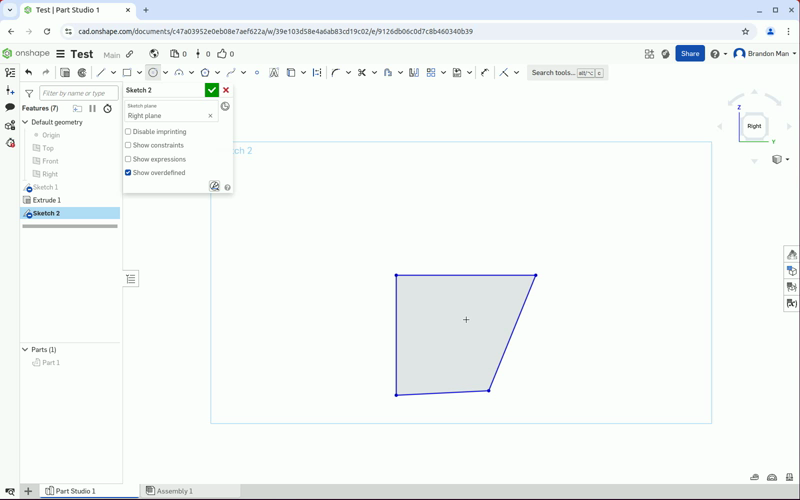
key_up(shift)
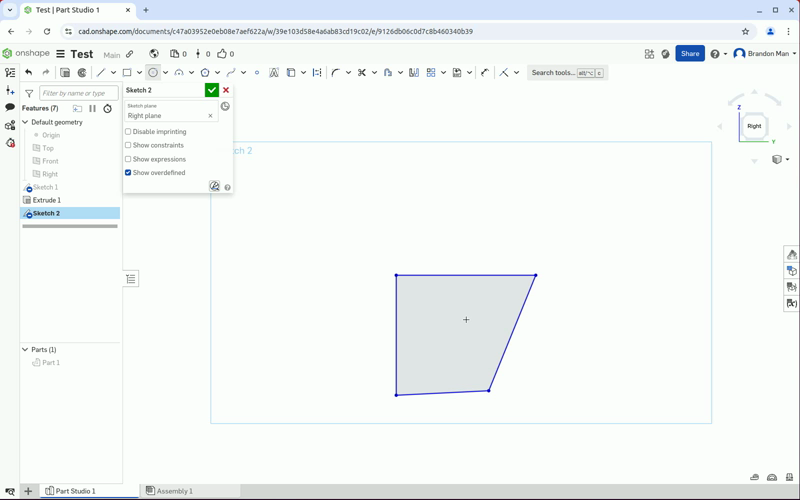
mouse_move(497, 319)
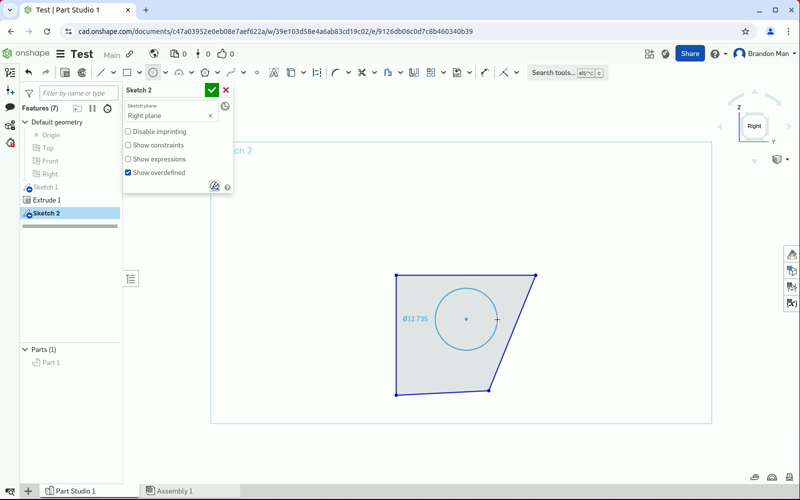
click(497, 319)
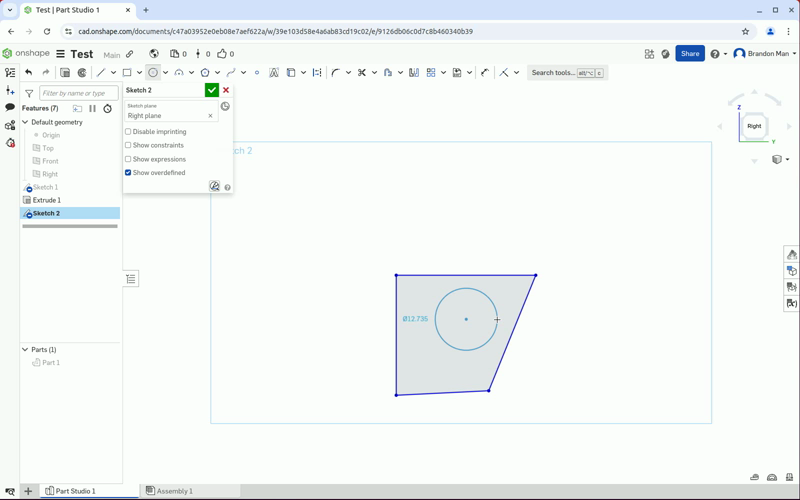
key(esc)
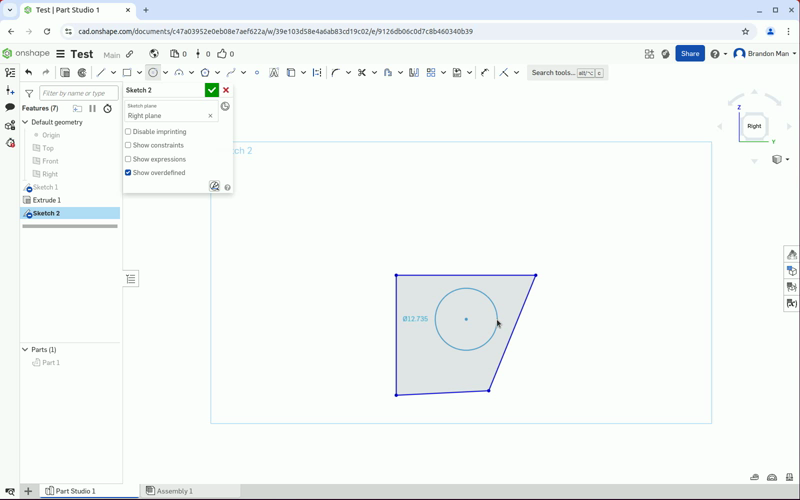
mouse_move(427, 336)
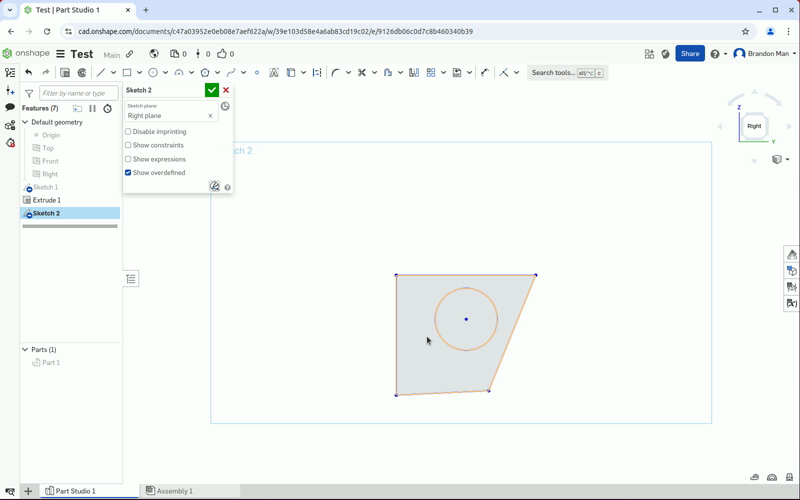
click(427, 336)
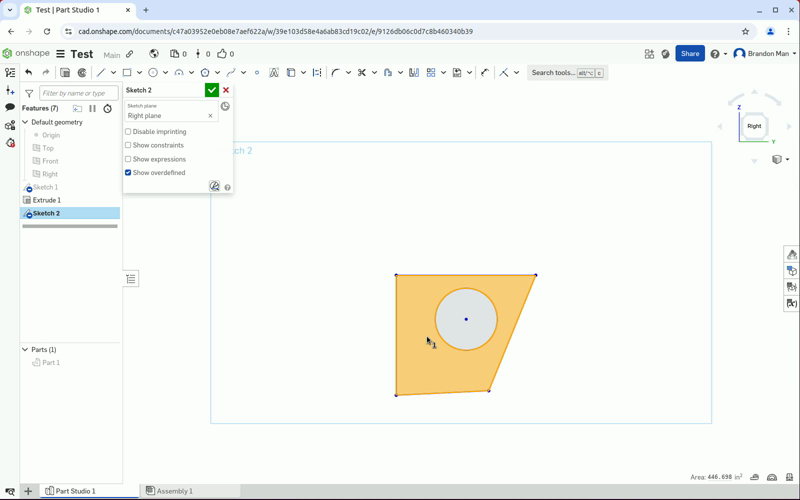
mouse_move(73, 352)
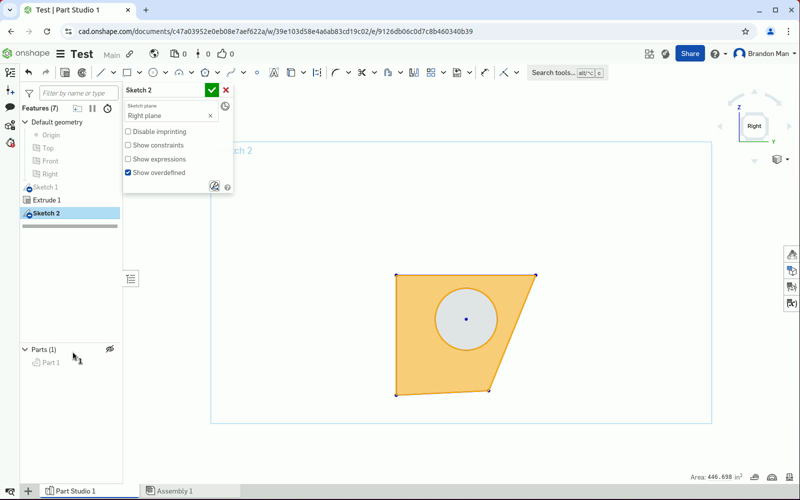
key(shift+y)
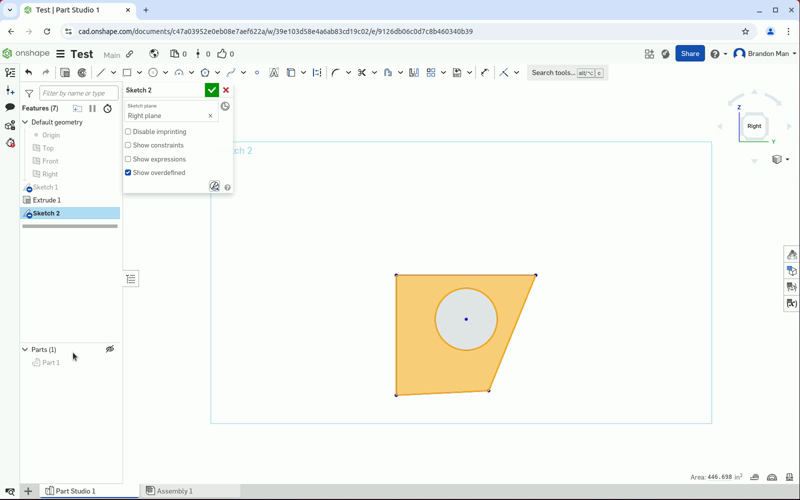
key(shift+e)
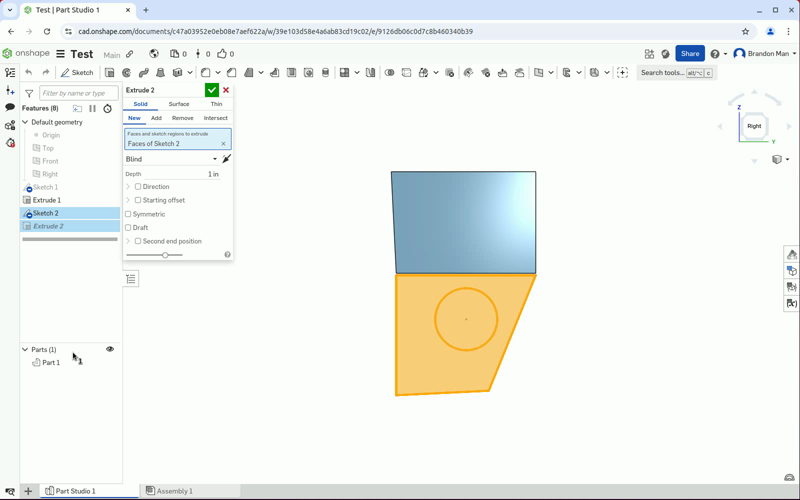
mouse_move(143, 106)
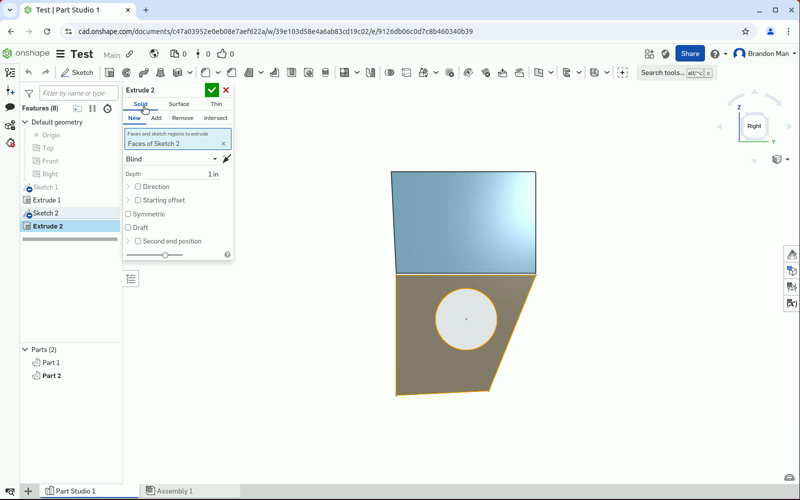
click(143, 106)
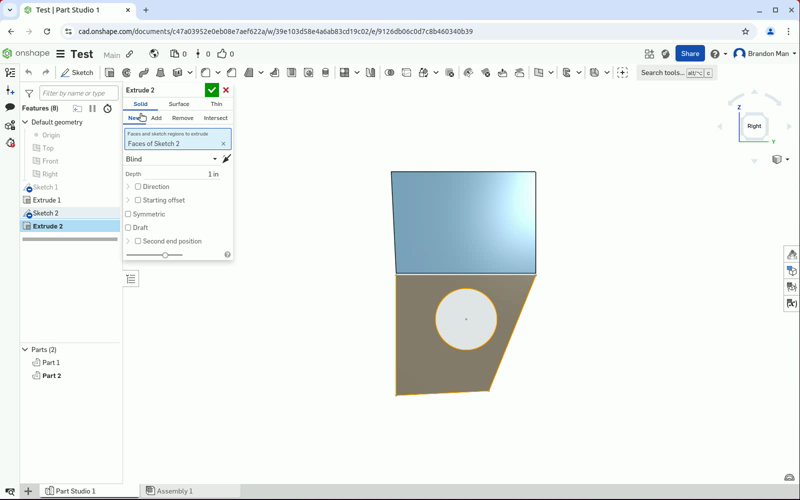
mouse_move(137, 120)
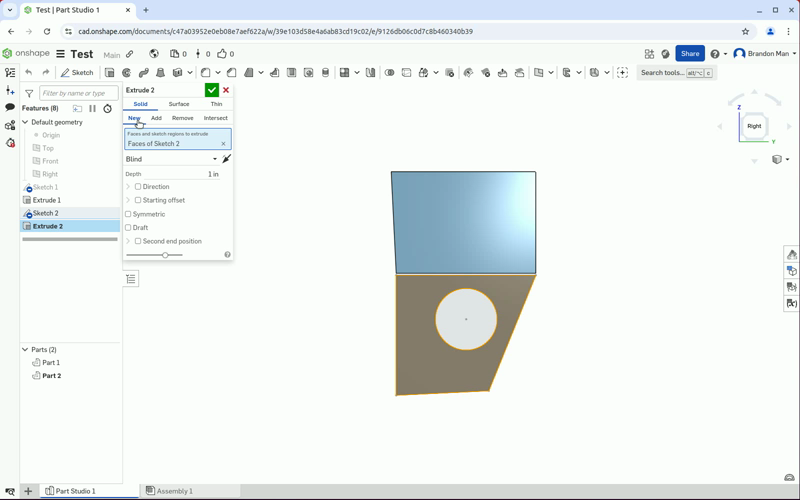
click(137, 120)
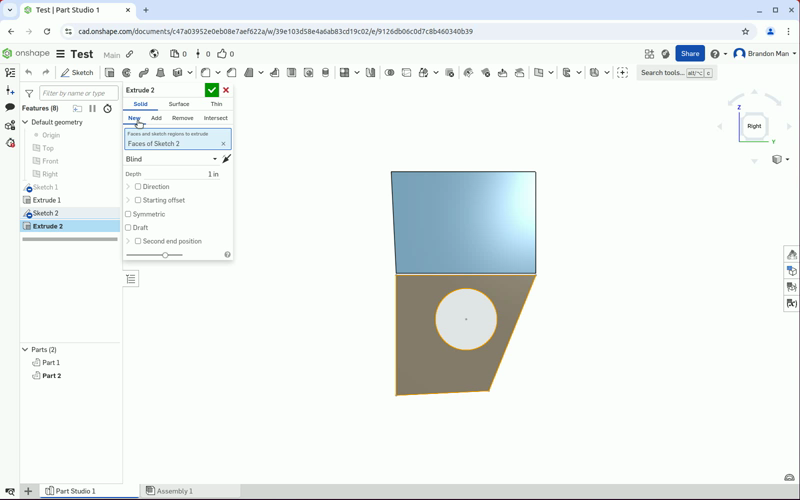
key(tab, 4)
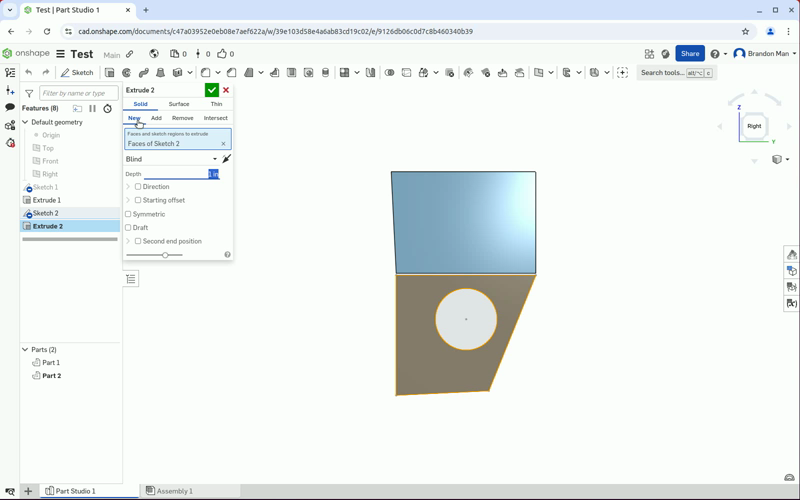
text(13.721)
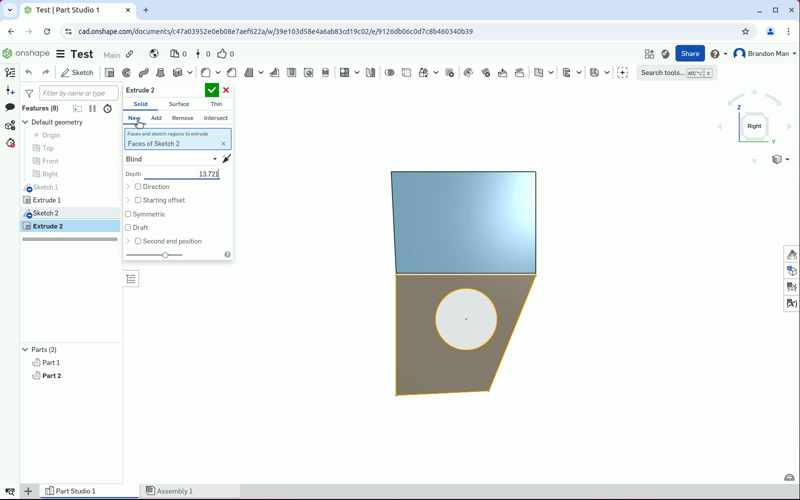
key(enter)
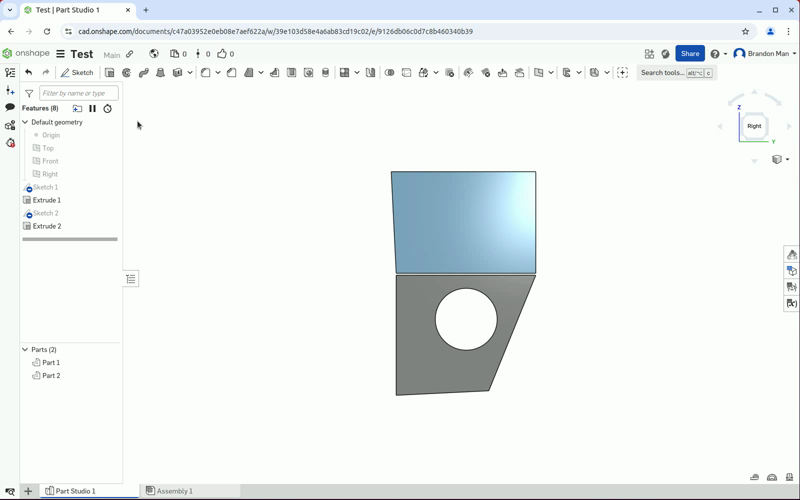
key(shift+h)
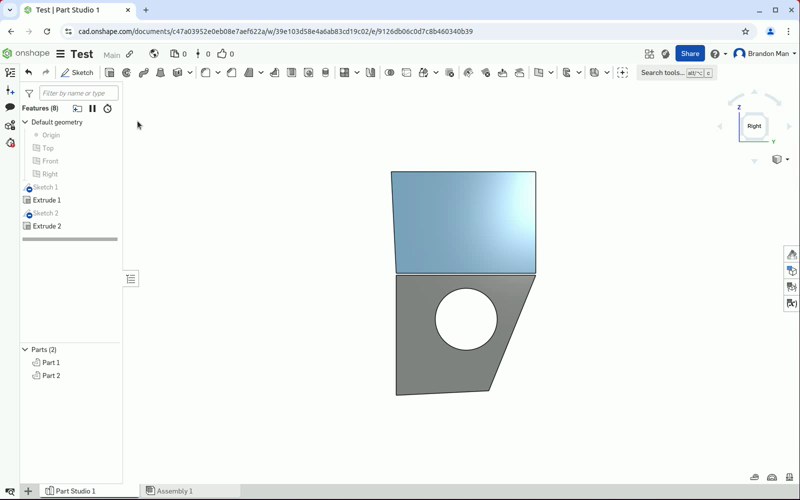
key(shift+h)
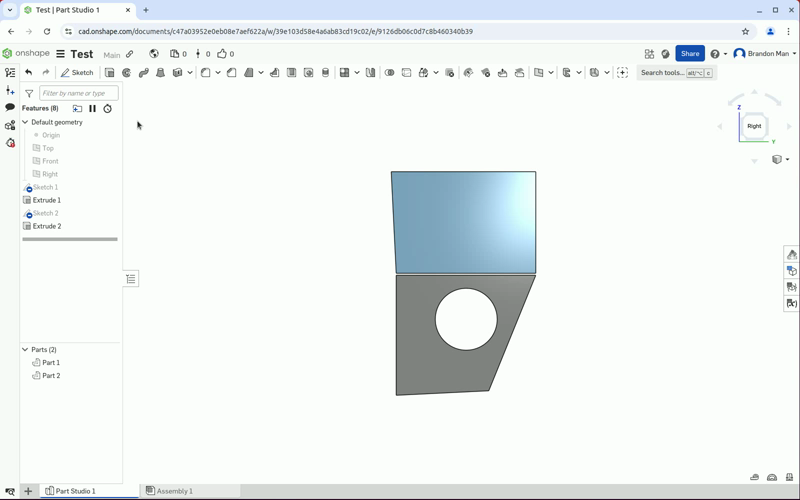
key(shift+7)
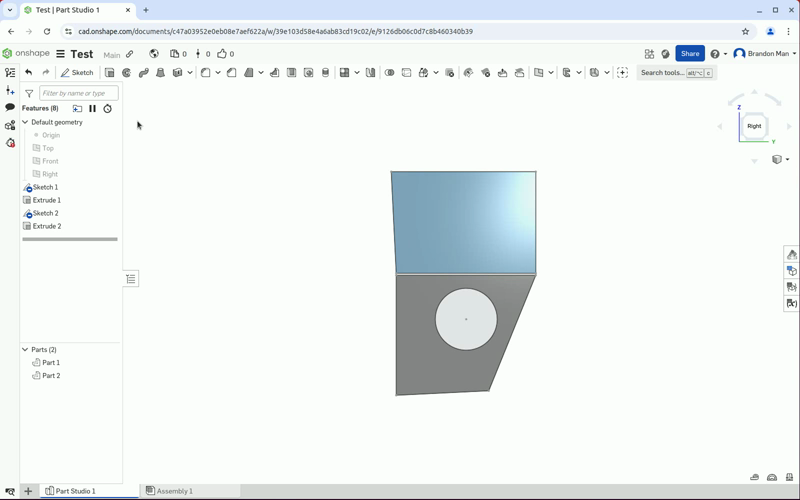
key(right, 2)
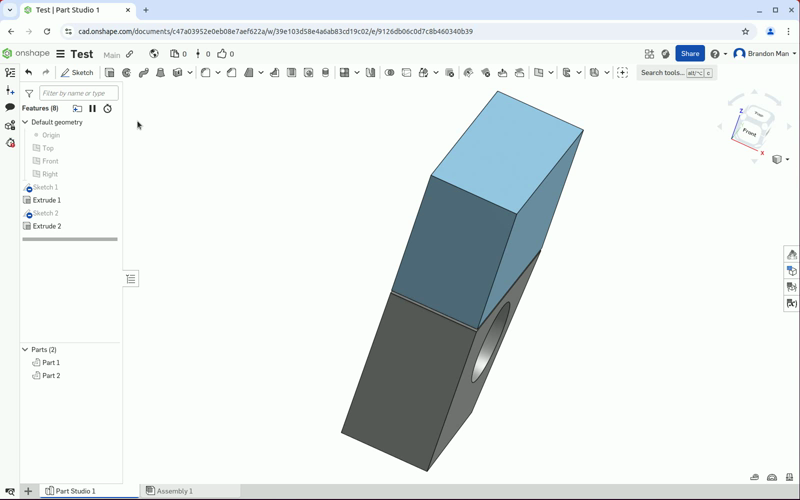
key(down, 2)
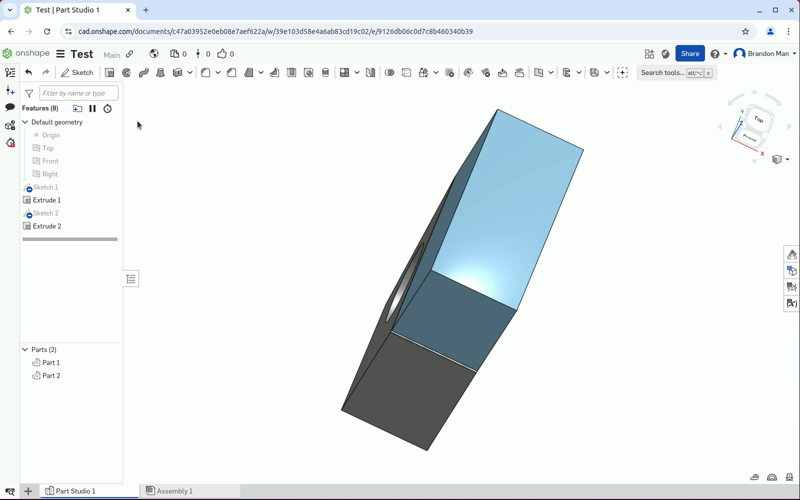
key(up, 2)
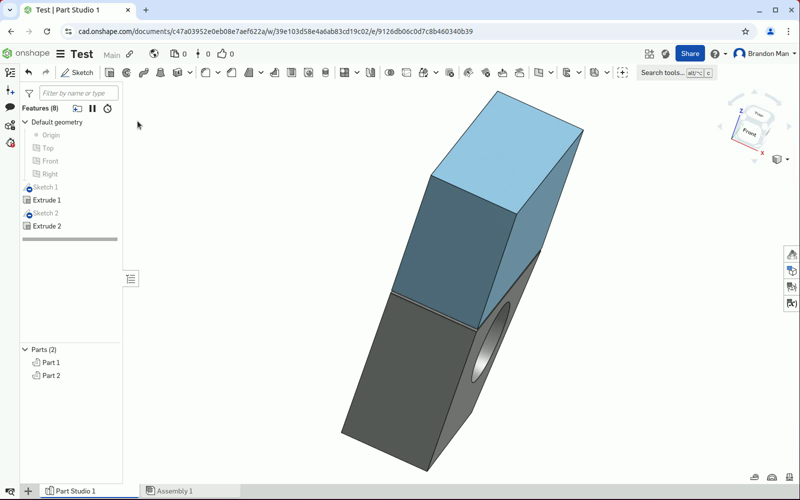
key(left, 2)
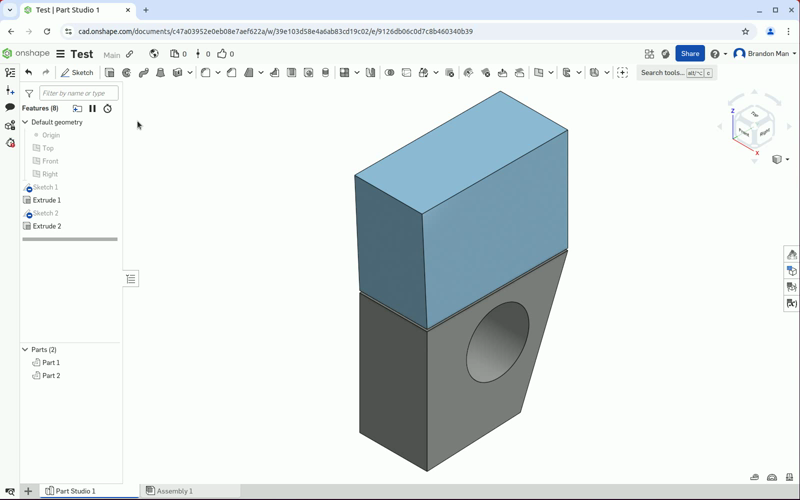
mouse_move(73, 189)
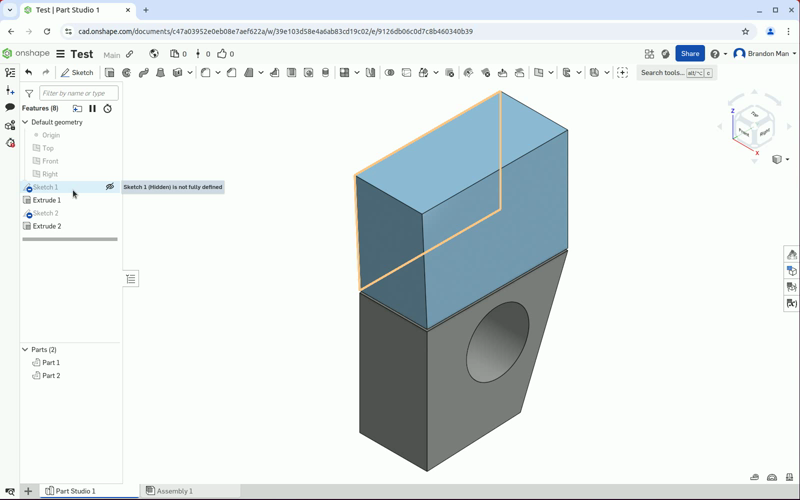
click(73, 189)